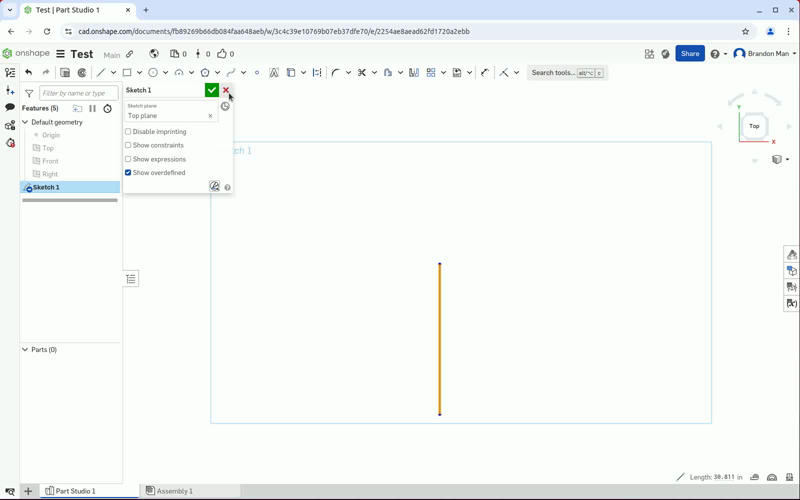
key(shift+h)
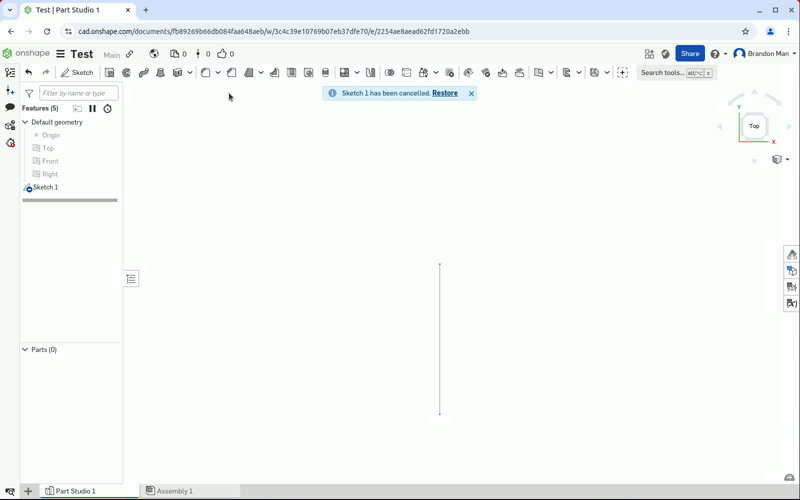
mouse_move(73, 352)
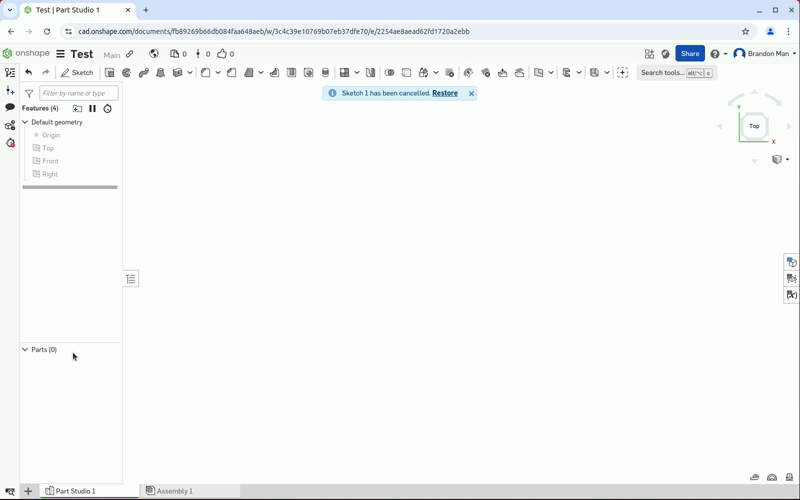
key(y)
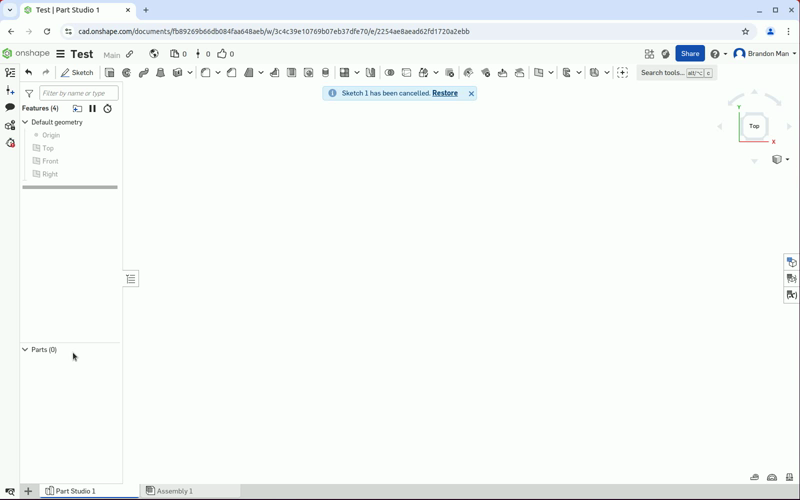
key(shift+p)
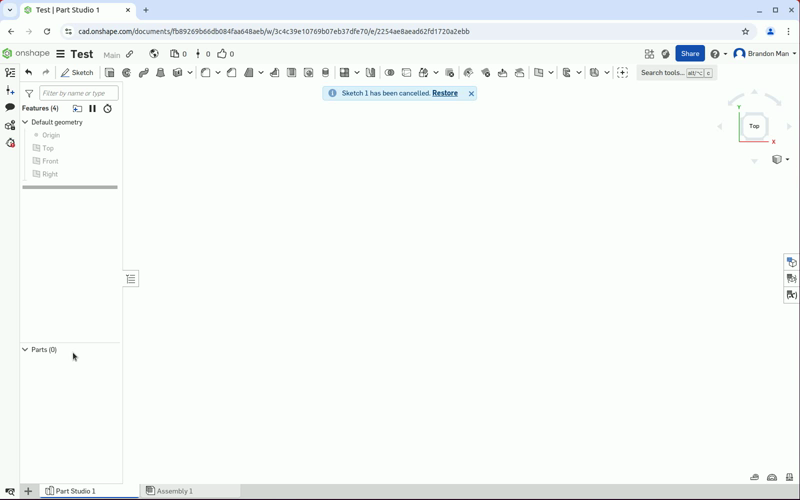
key(space)
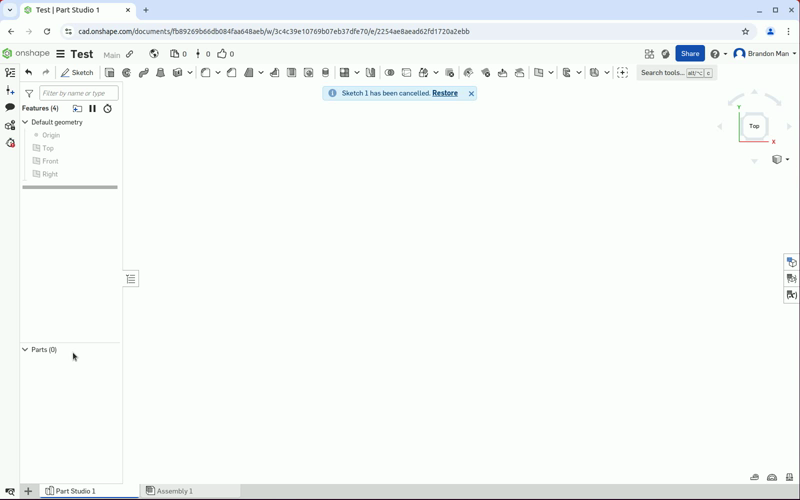
key_down(shift)
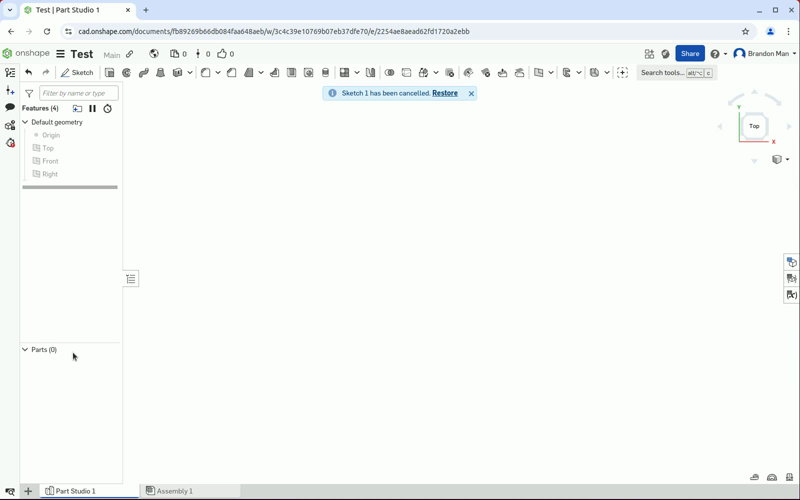
key(up)
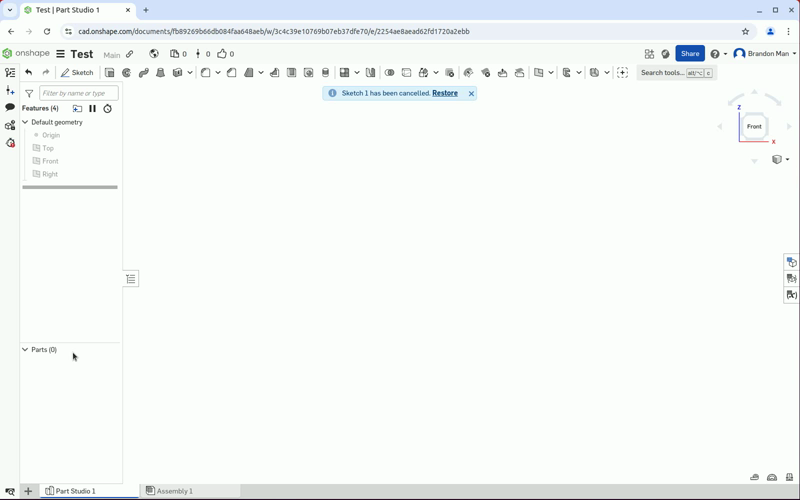
key_up(shift)
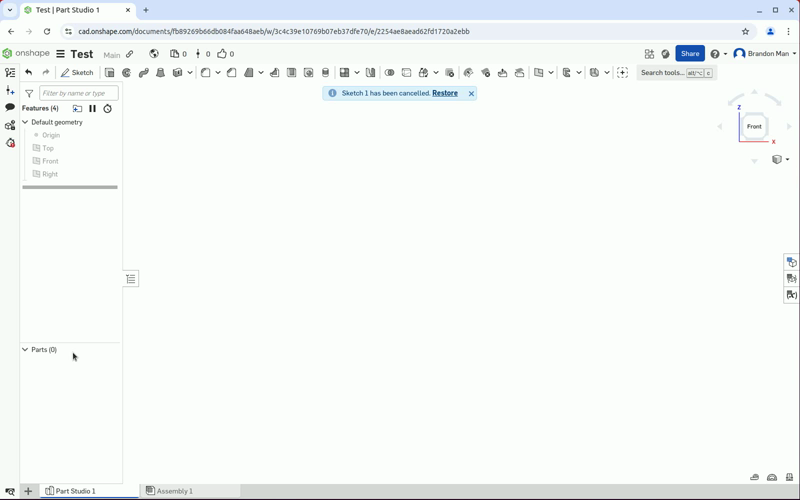
mouse_move(73, 352)
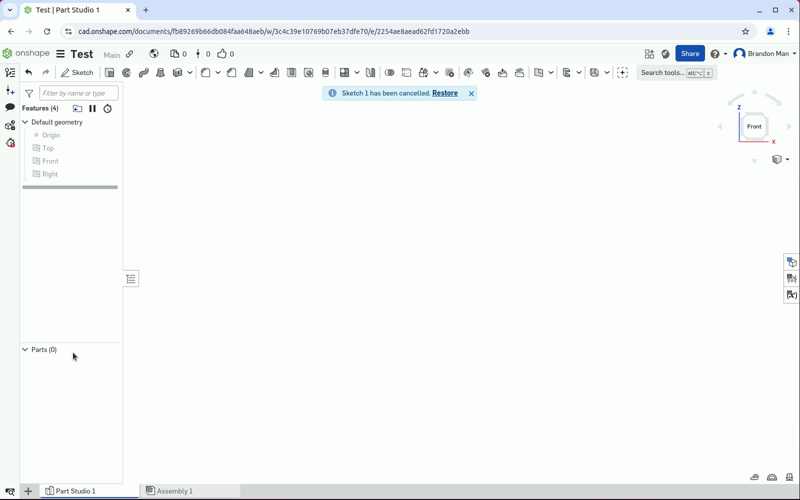
key(shift+y)
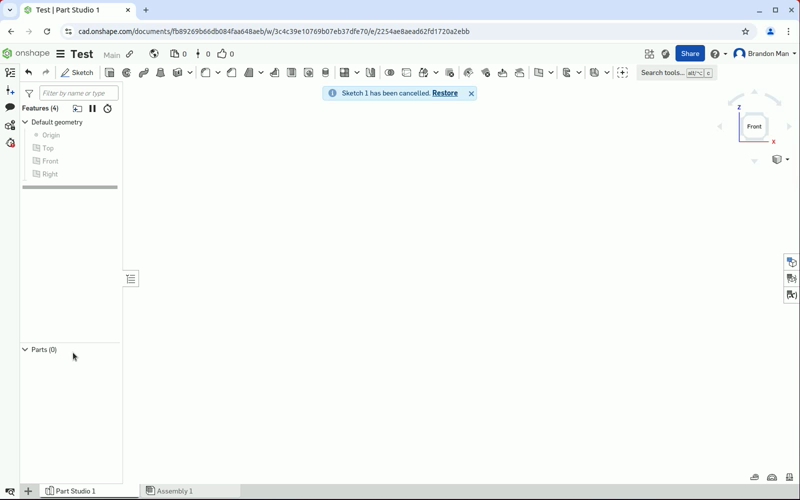
key(shift+s)
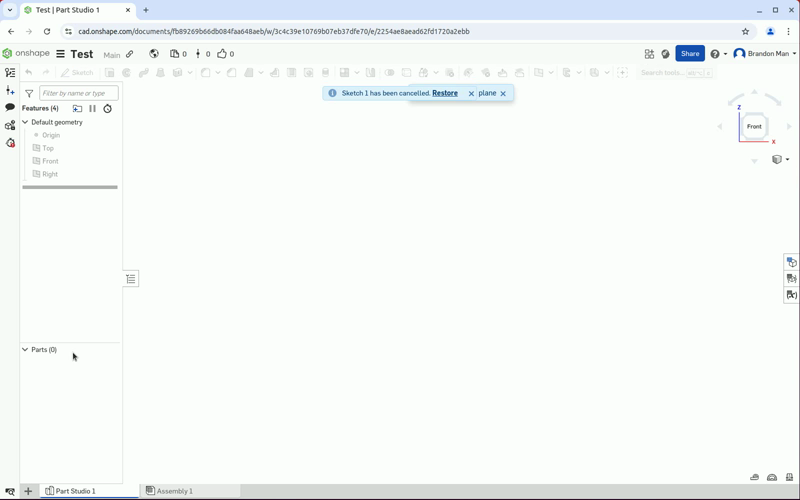
mouse_move(73, 163)
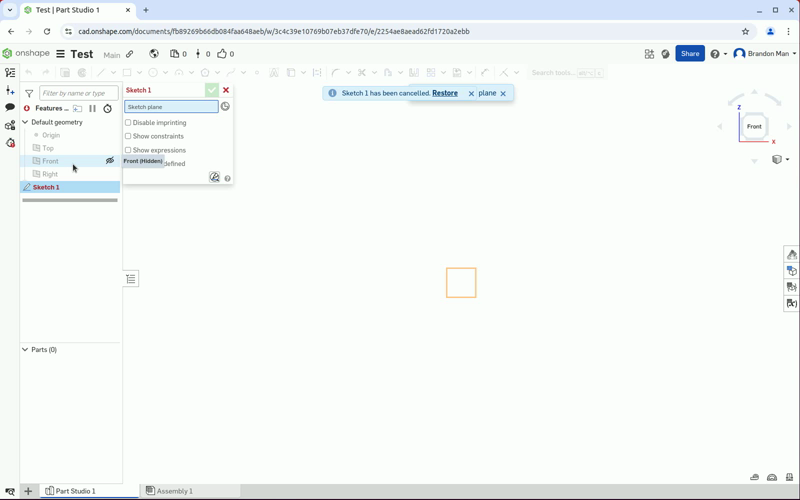
click(73, 163)
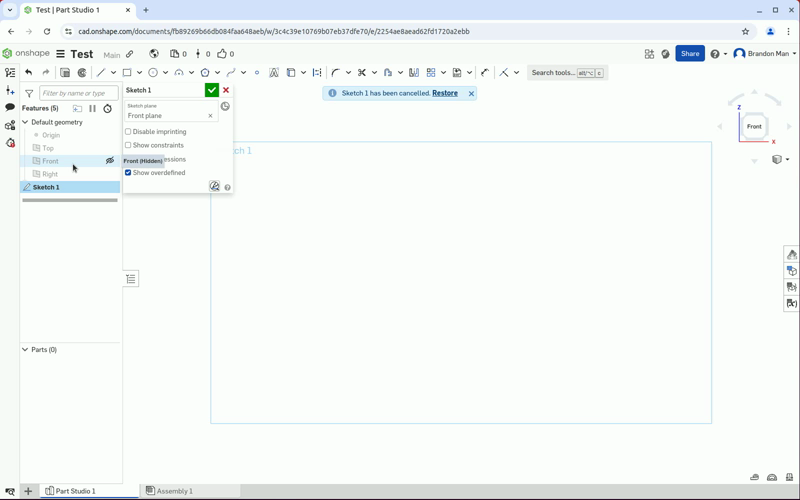
mouse_move(73, 352)
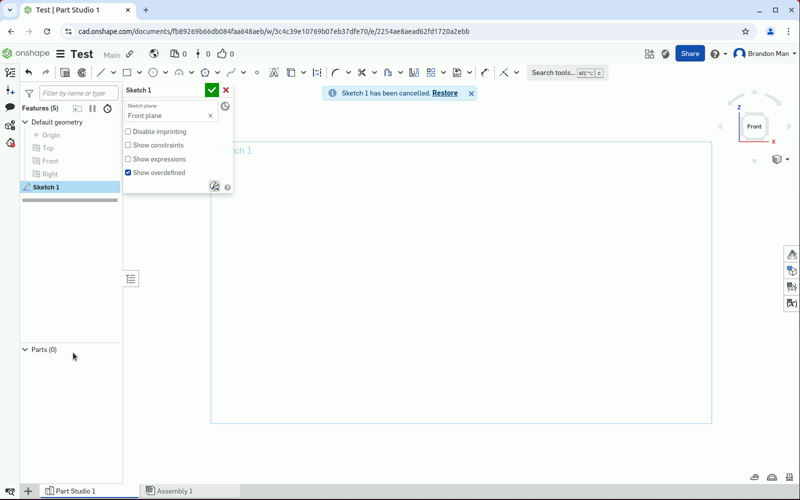
key(y)
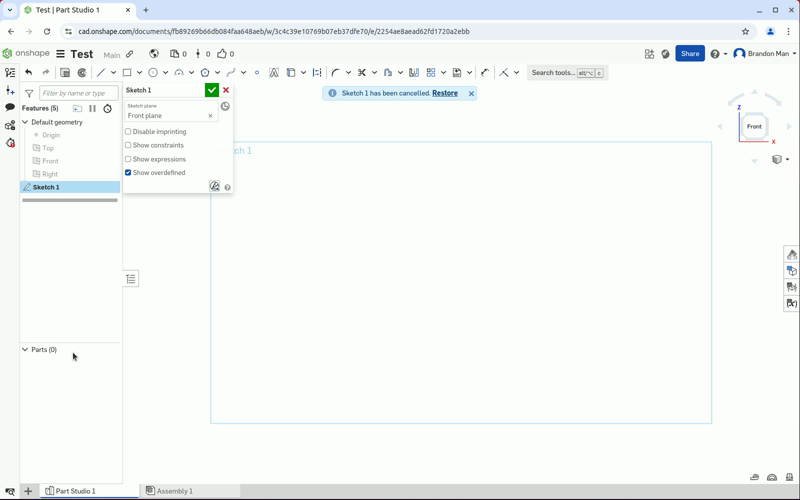
key(c)
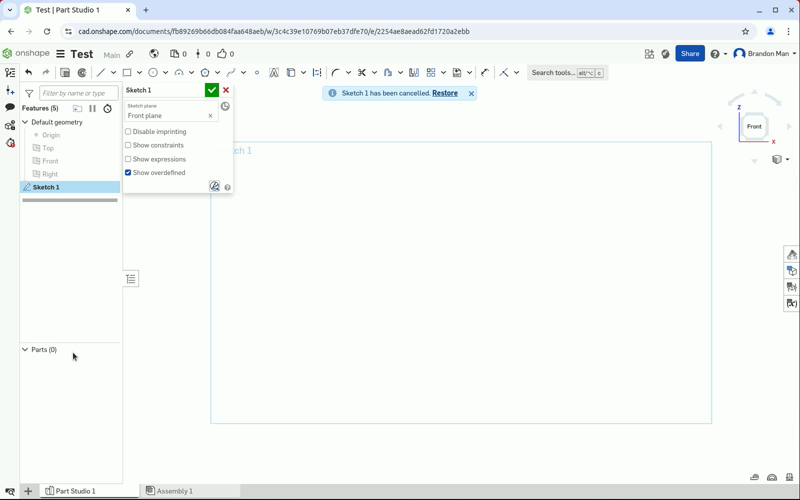
key_down(shift)
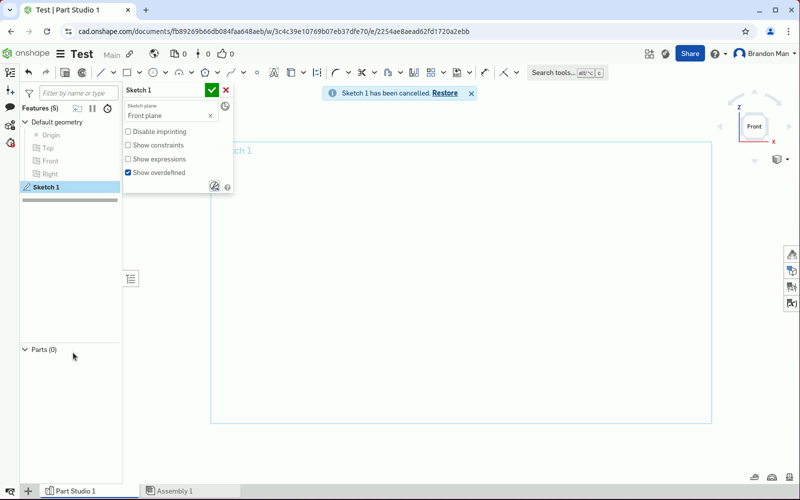
mouse_move(461, 282)
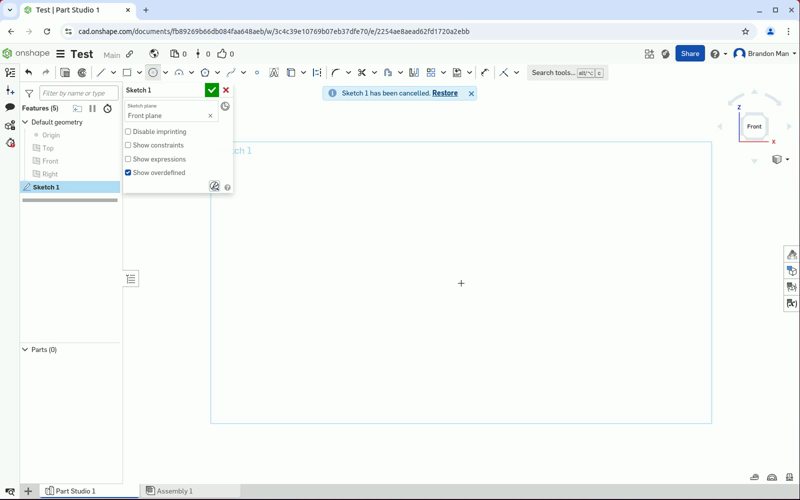
click(461, 282)
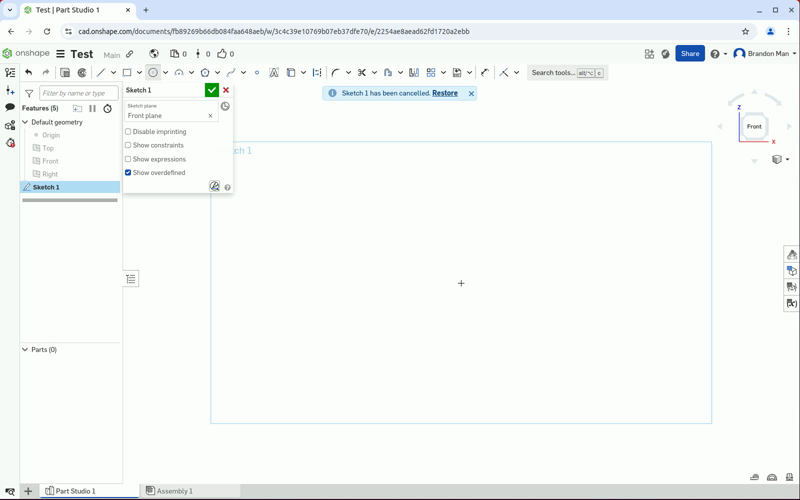
key_up(shift)
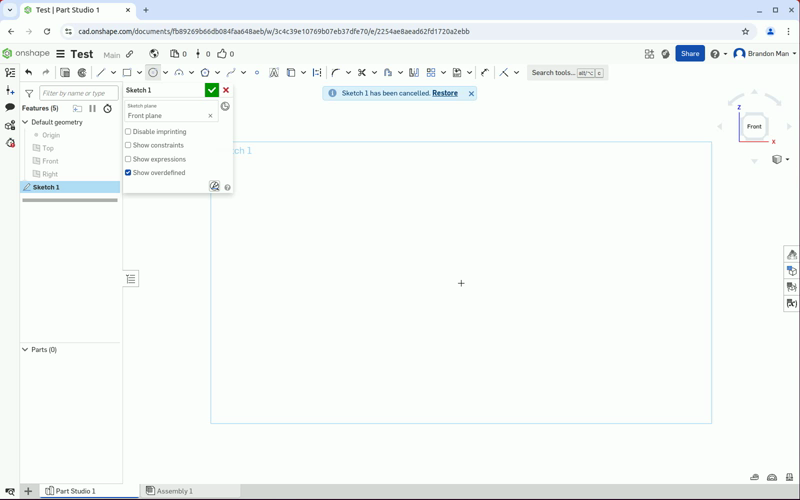
mouse_move(497, 282)
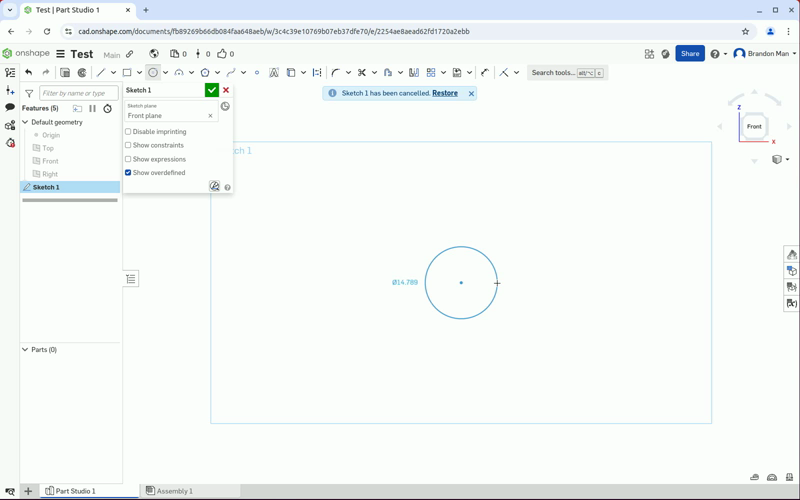
click(497, 282)
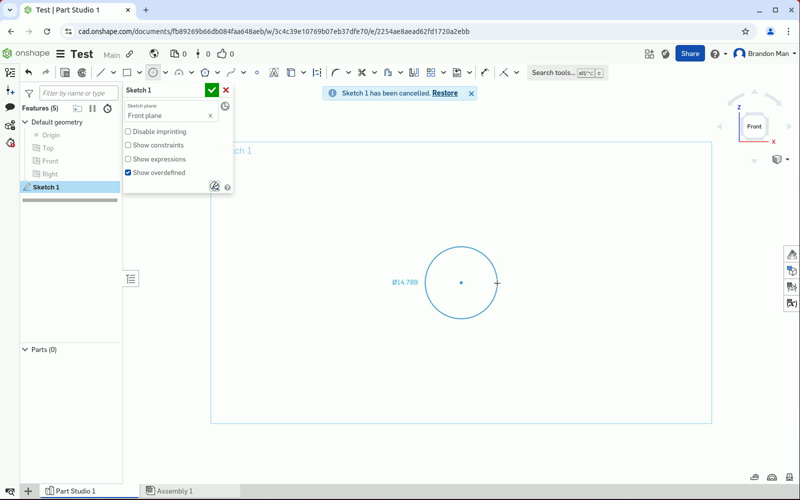
key(esc)
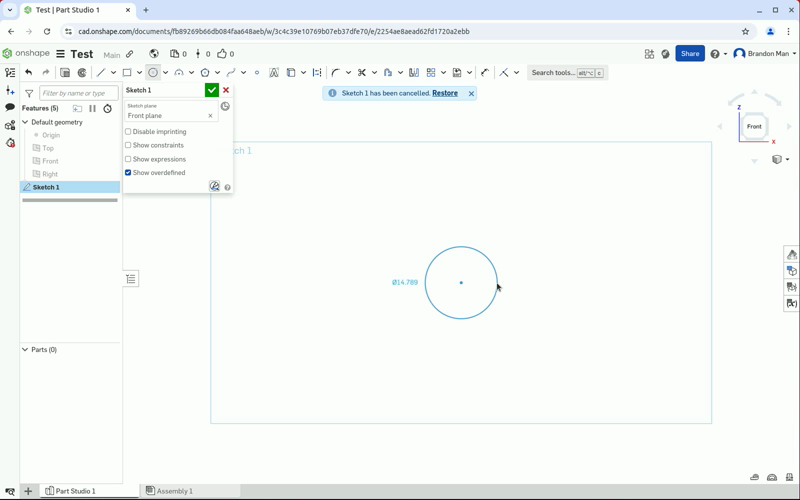
key(c)
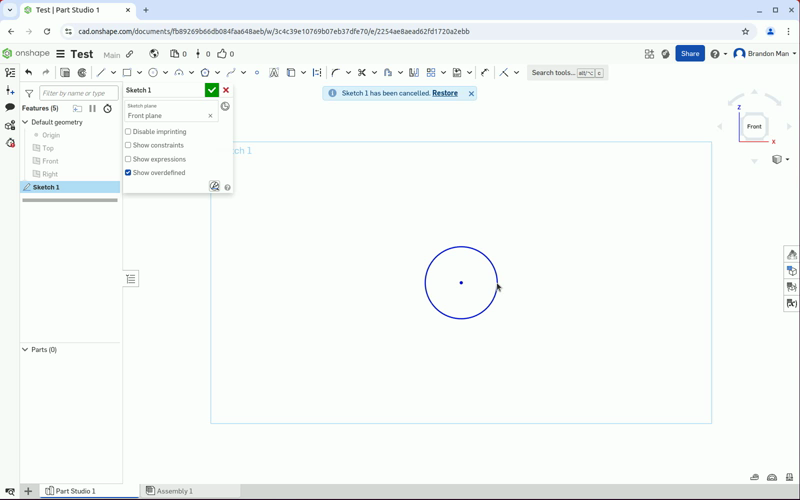
key_down(shift)
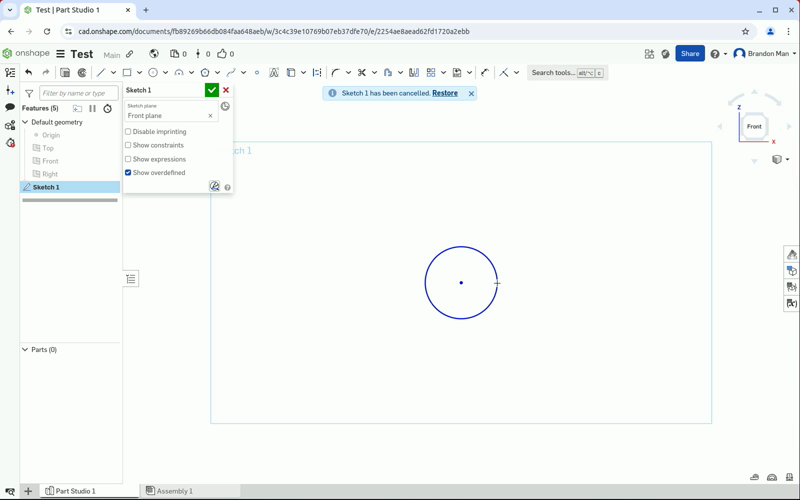
mouse_move(461, 282)
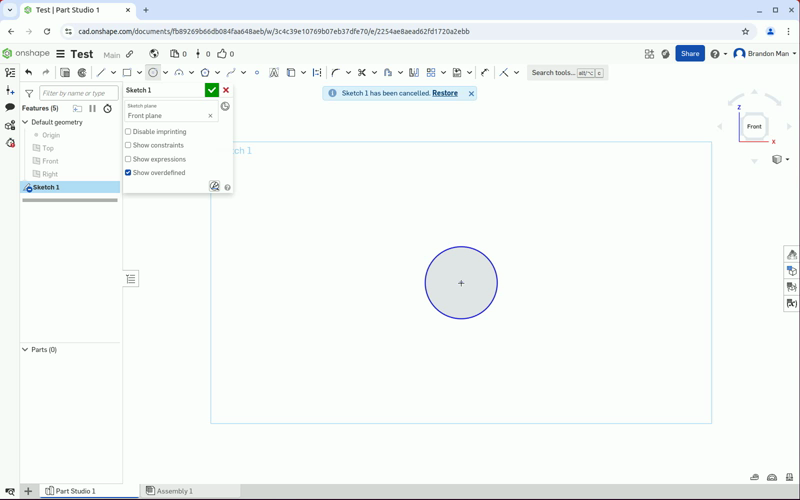
click(461, 282)
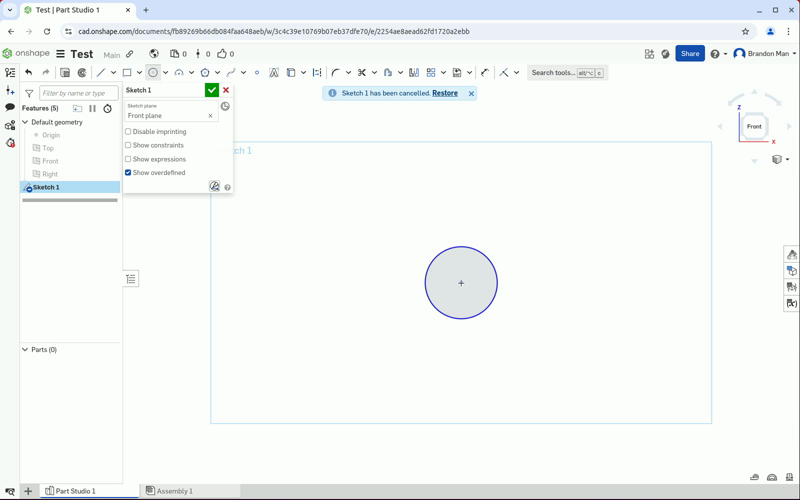
key_up(shift)
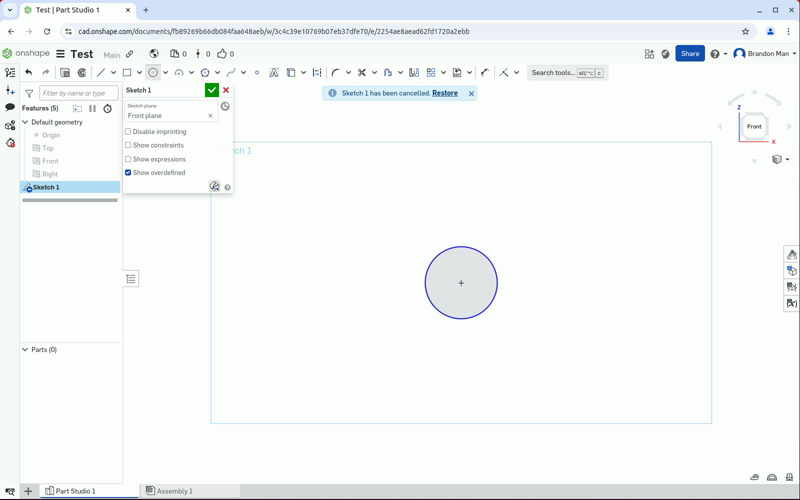
mouse_move(479, 282)
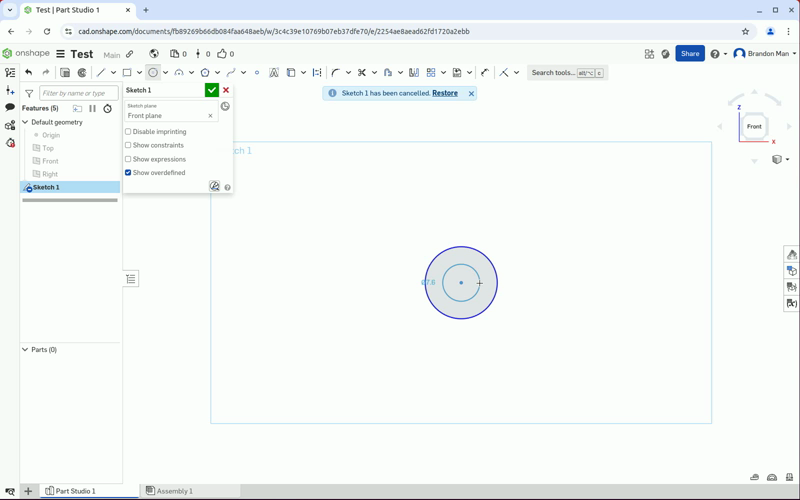
click(479, 282)
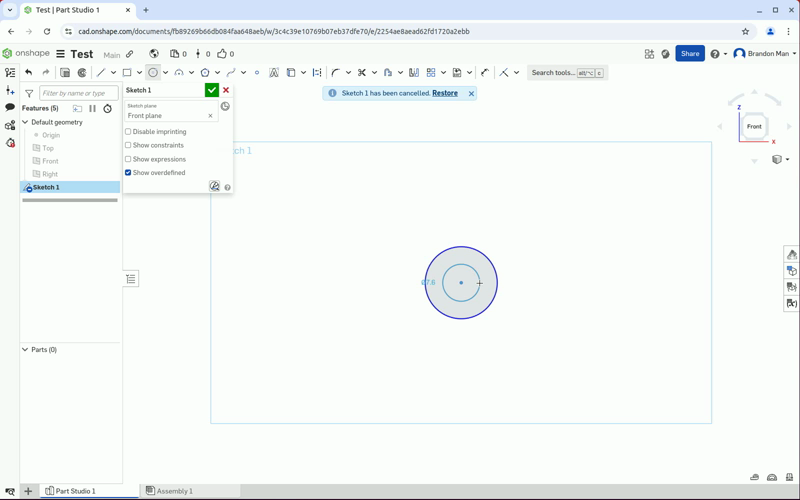
key(esc)
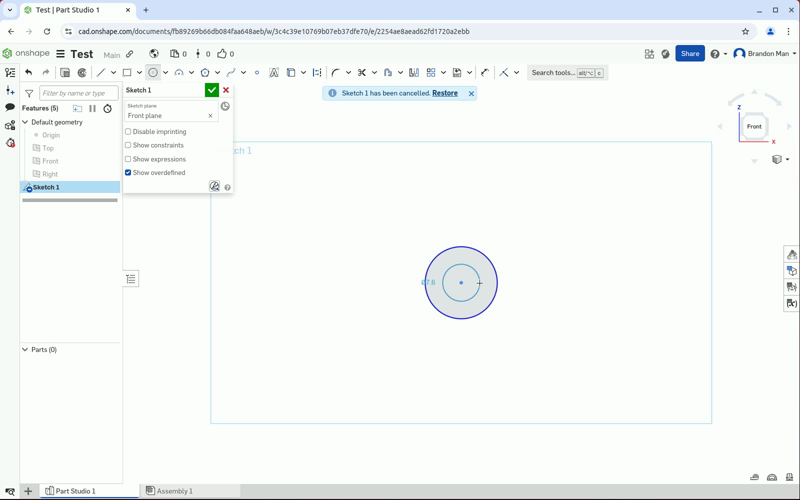
mouse_move(431, 297)
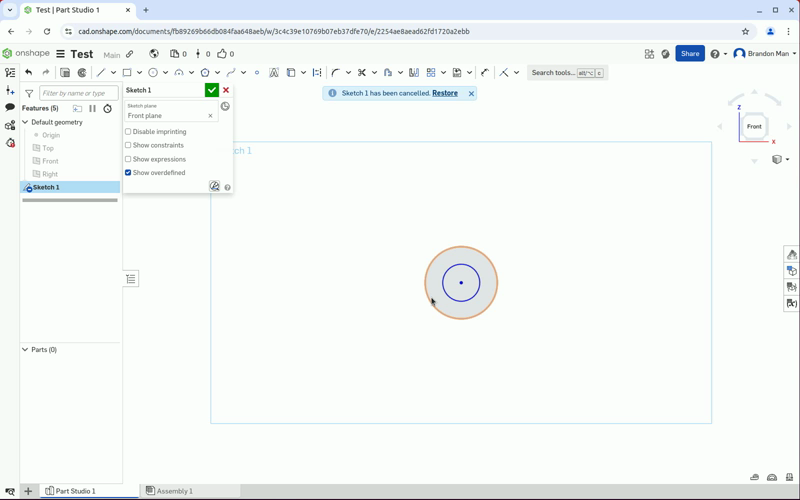
click(431, 297)
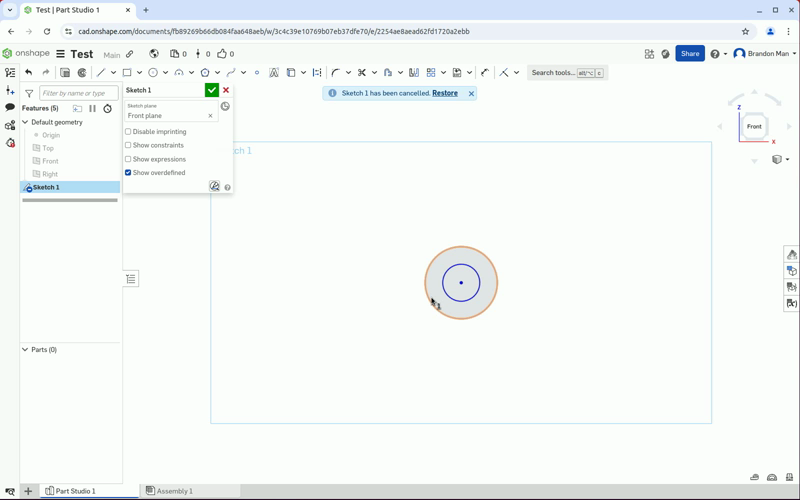
mouse_move(73, 352)
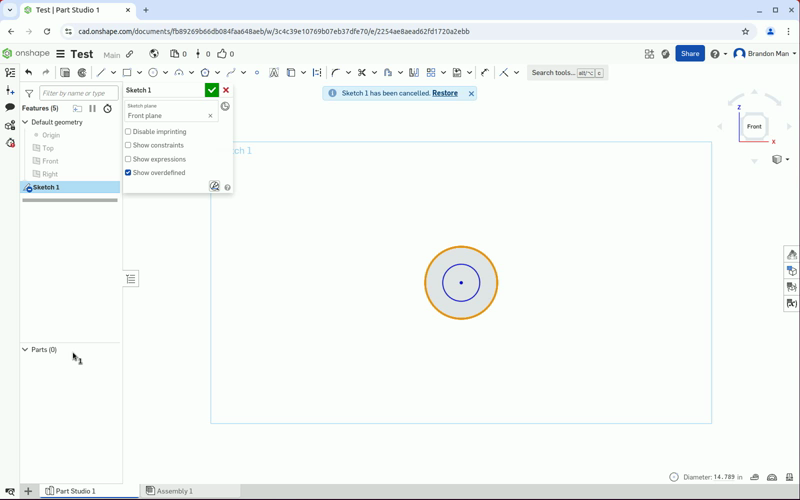
key(shift+y)
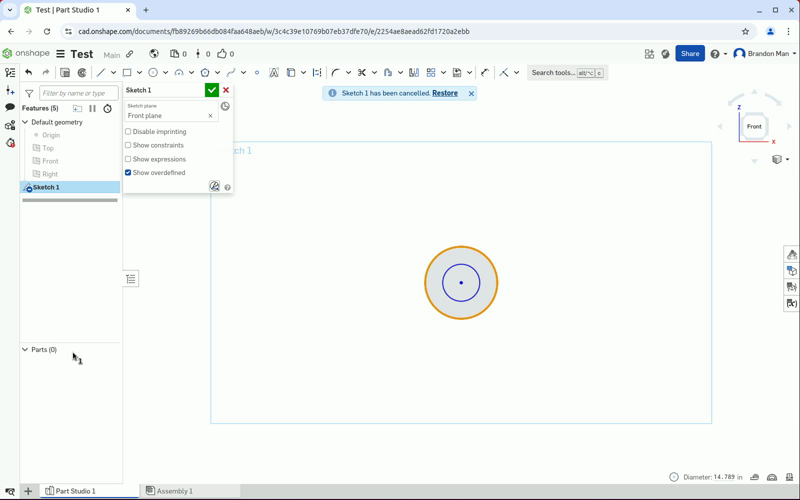
key(shift+e)
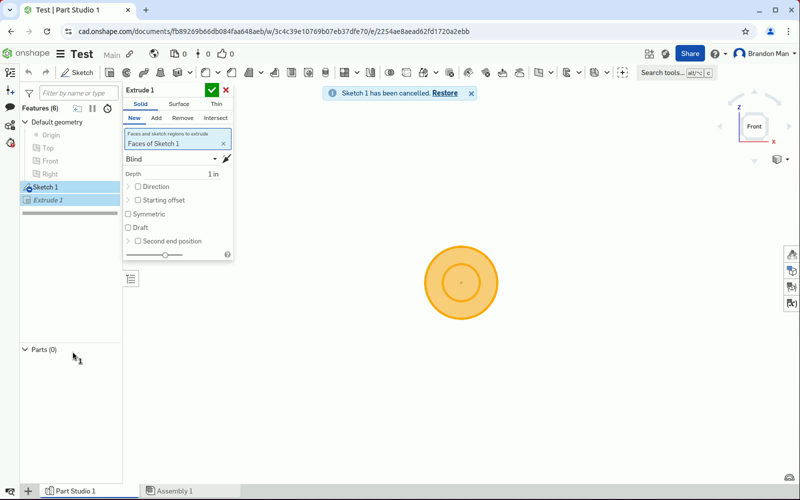
mouse_move(143, 106)
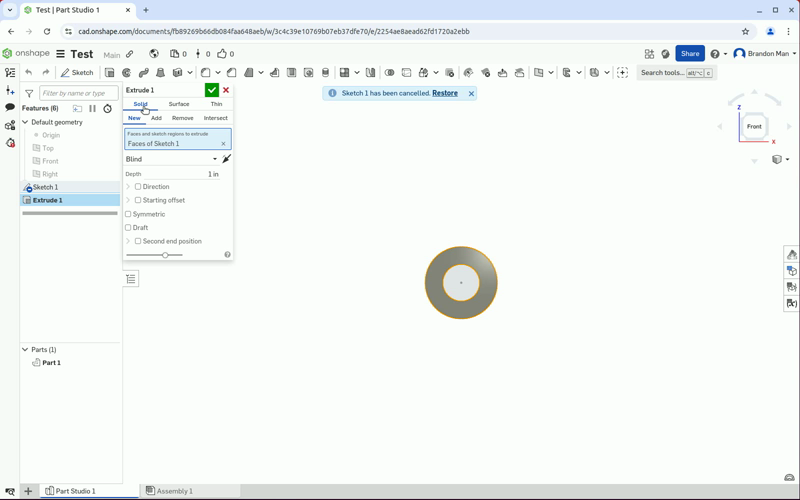
click(143, 106)
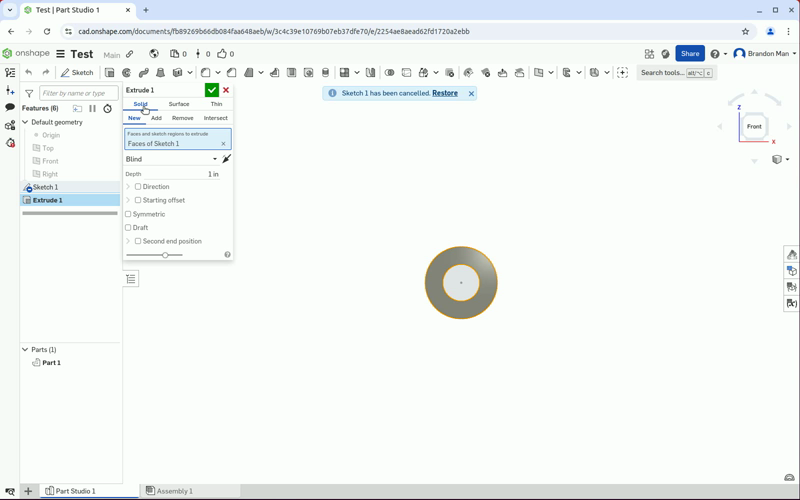
mouse_move(137, 120)
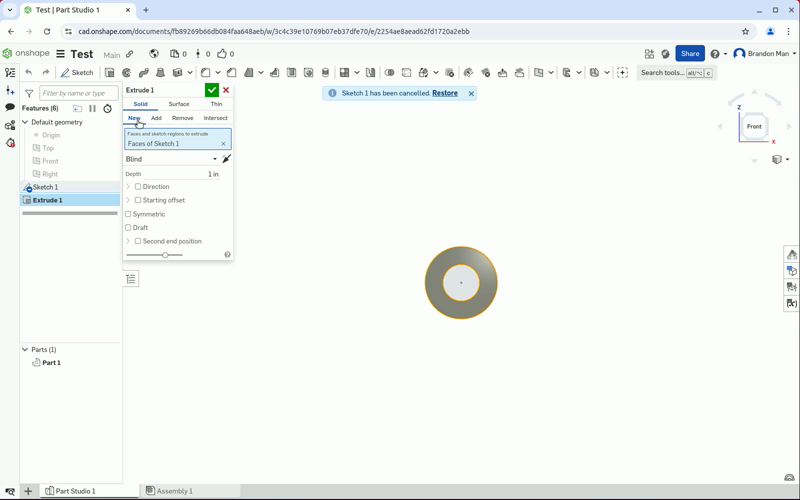
click(137, 120)
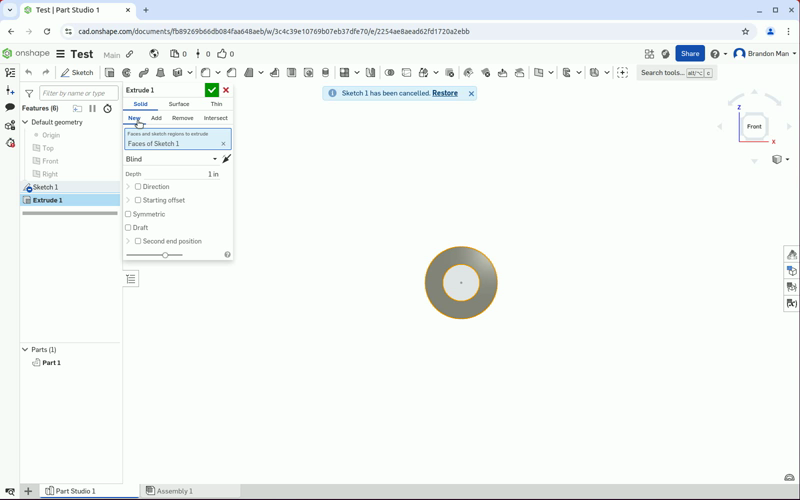
key(tab, 4)
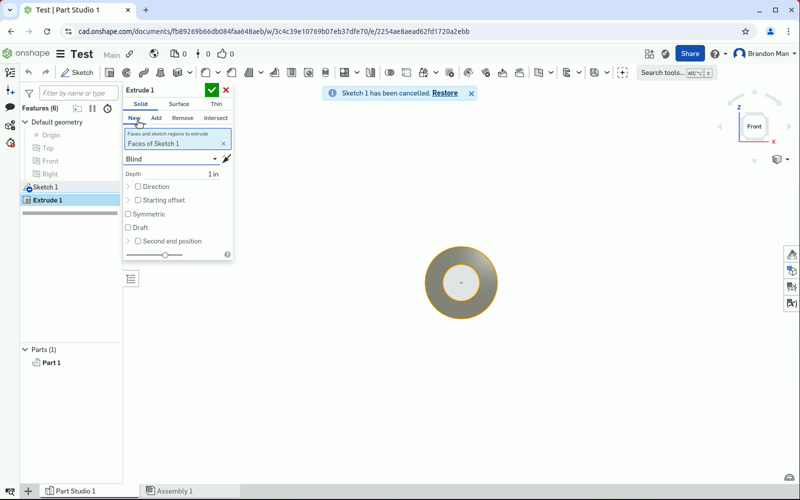
text(3.129)
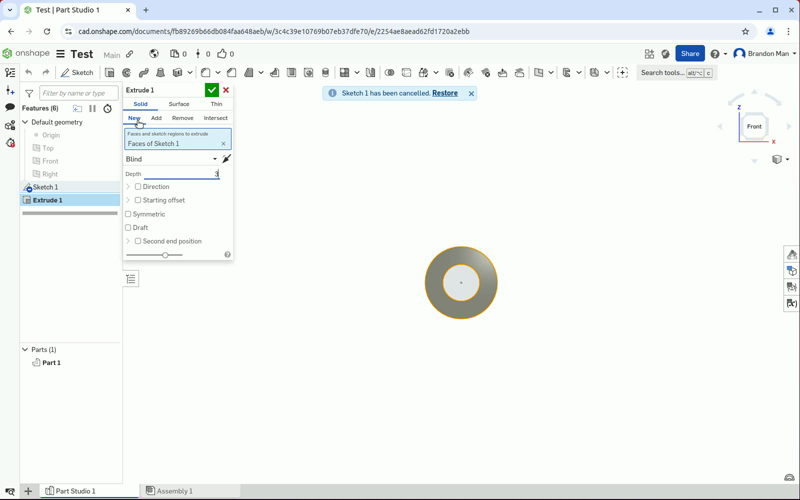
key(enter)
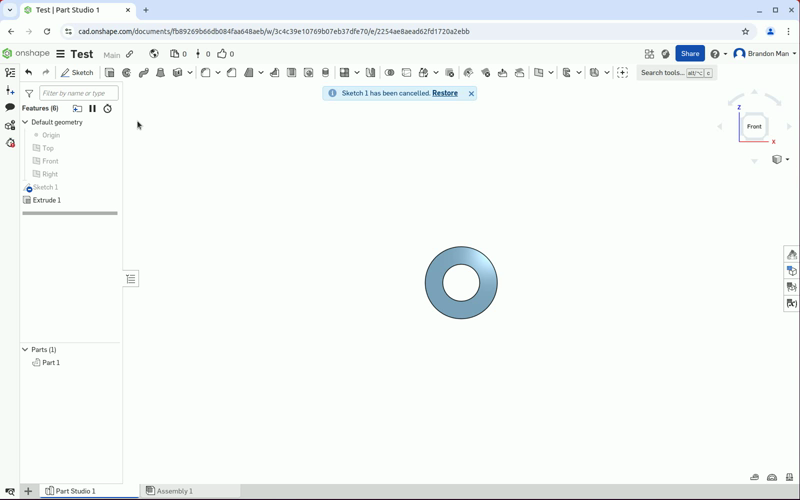
key(shift+h)
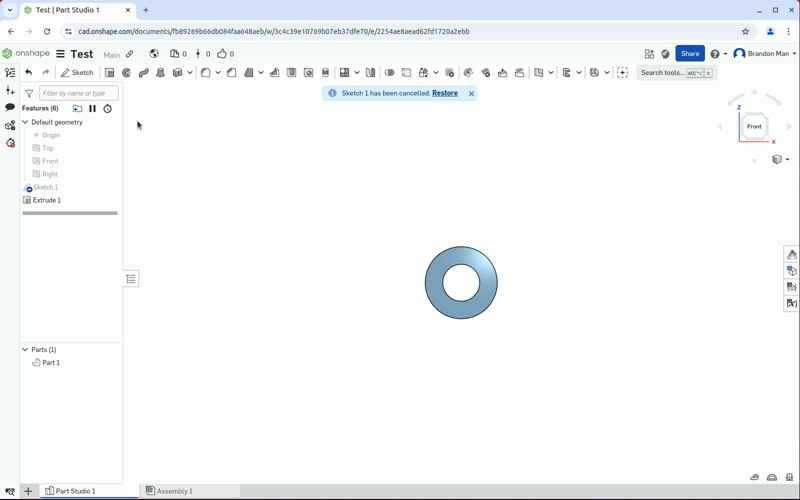
key(shift+h)
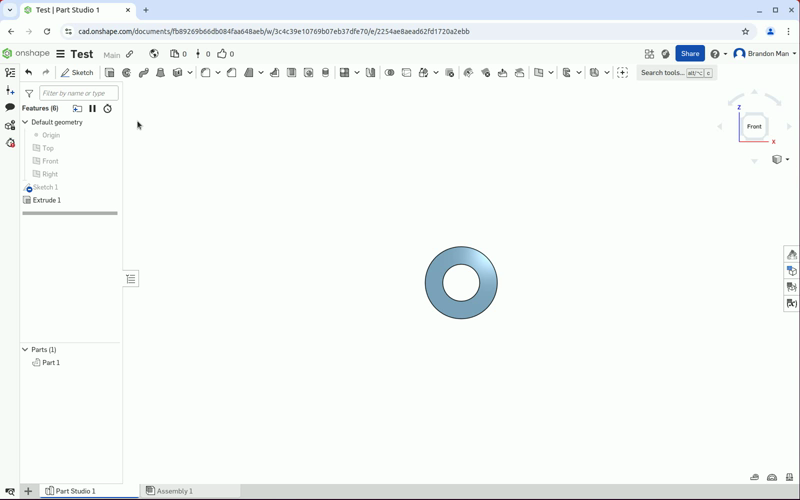
mouse_move(73, 189)
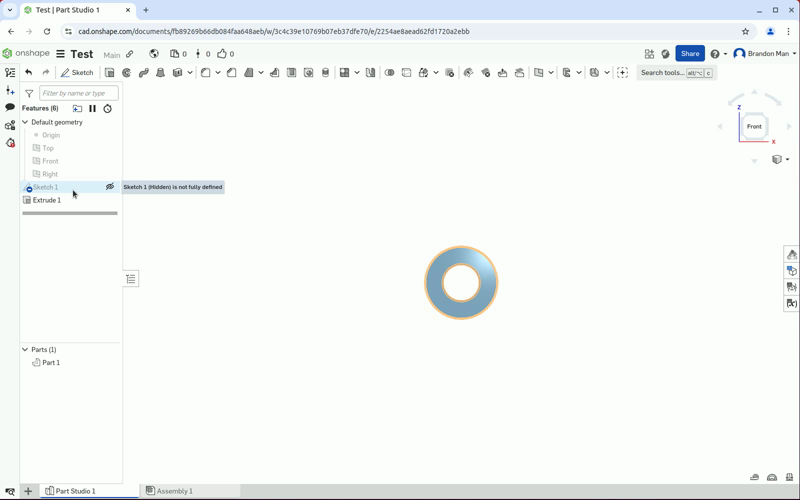
click(73, 189)
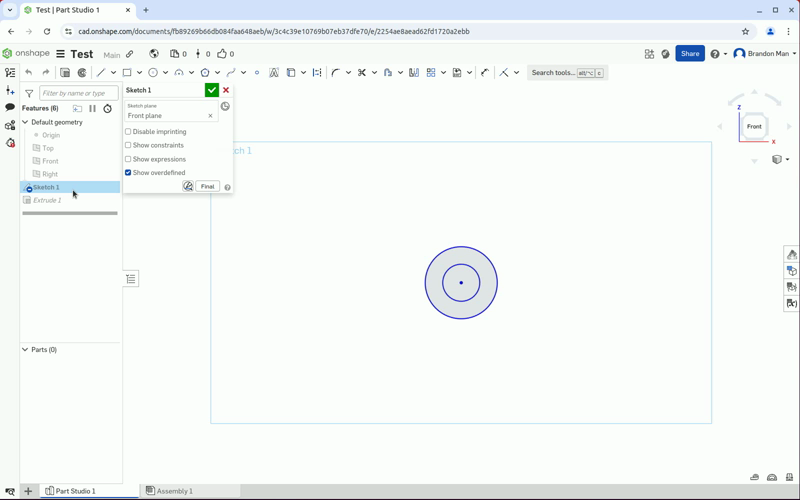
mouse_move(229, 92)
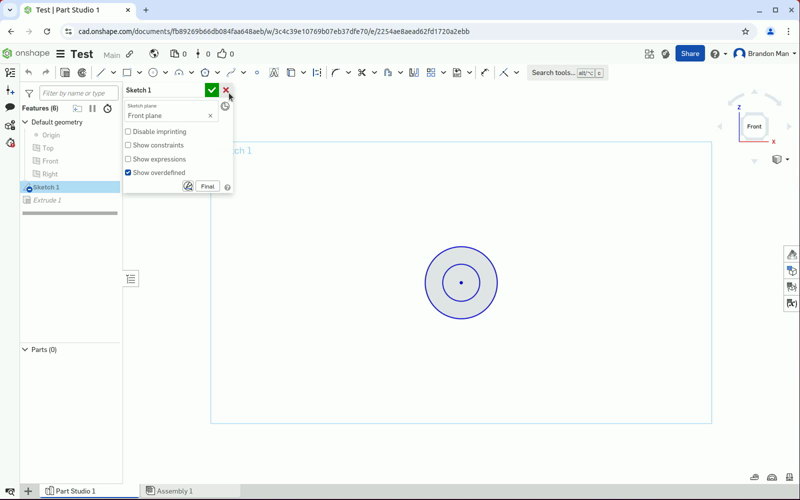
click(229, 92)
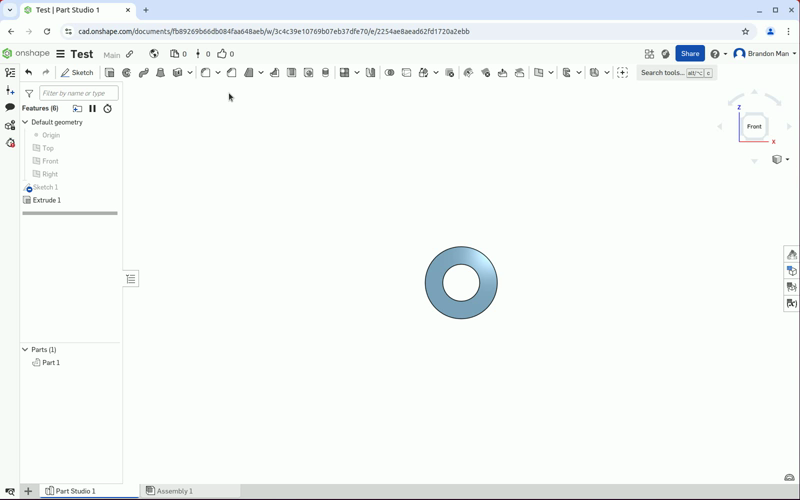
mouse_move(541, 75)
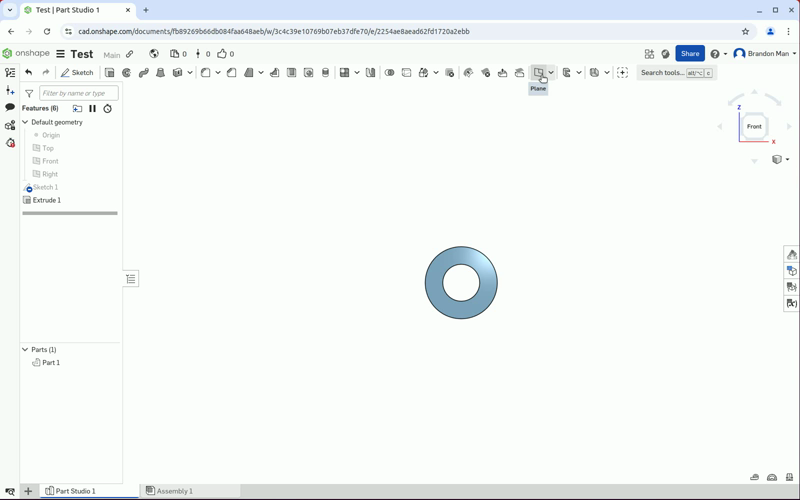
click(541, 75)
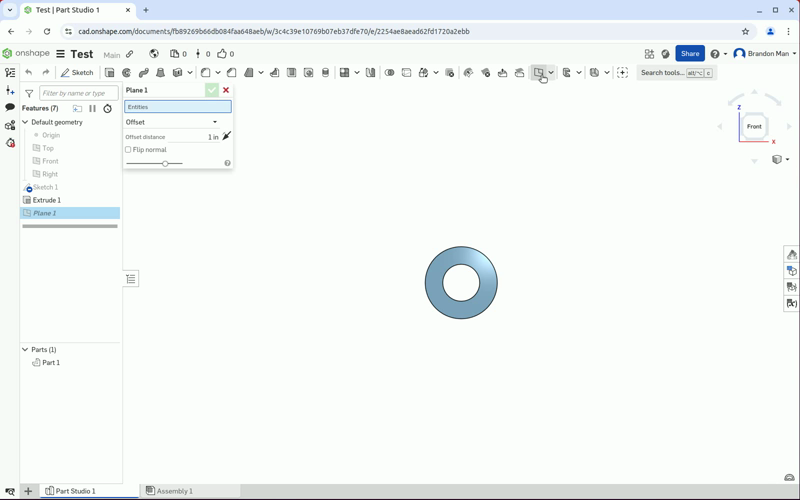
mouse_move(73, 163)
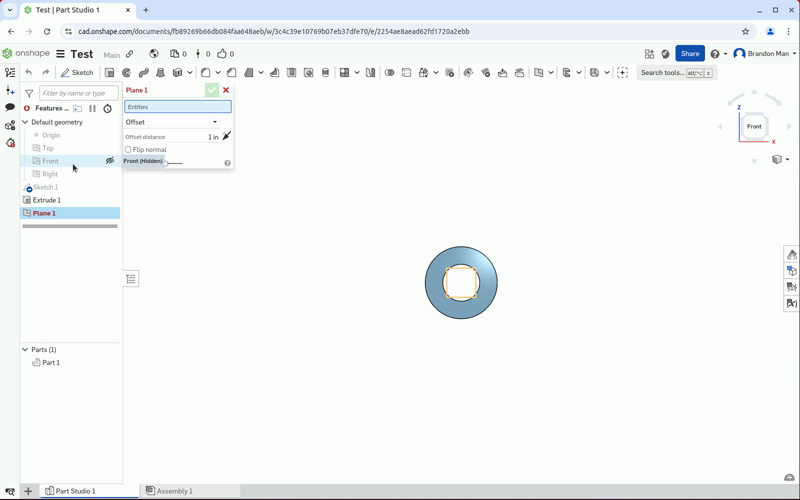
click(73, 163)
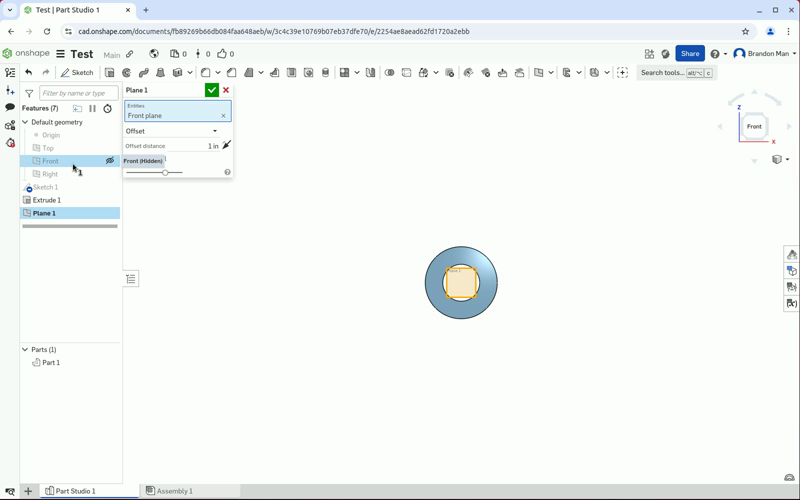
key(tab, 2)
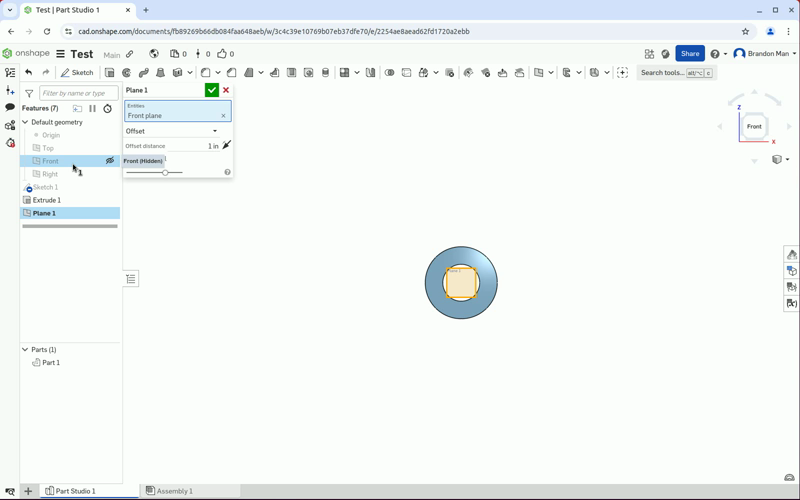
text(3.143)
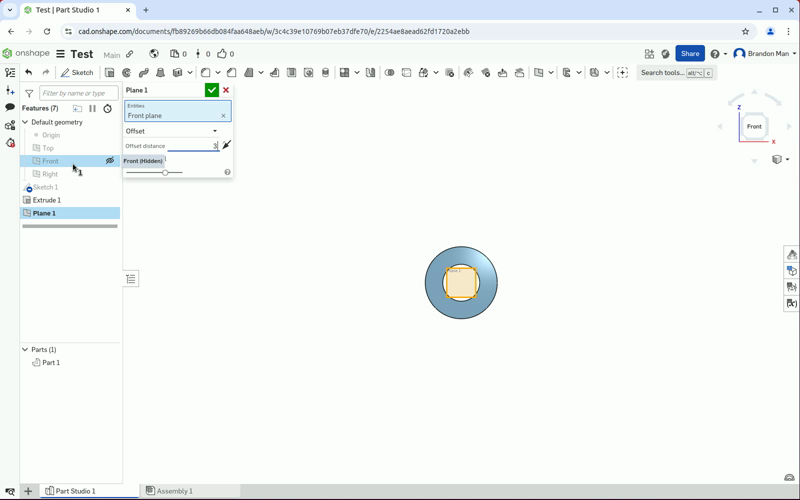
key(enter, 2)
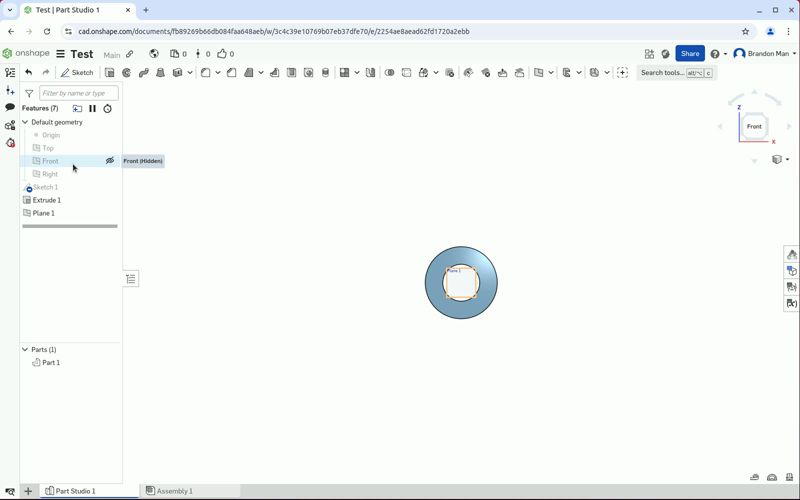
key(shift+s)
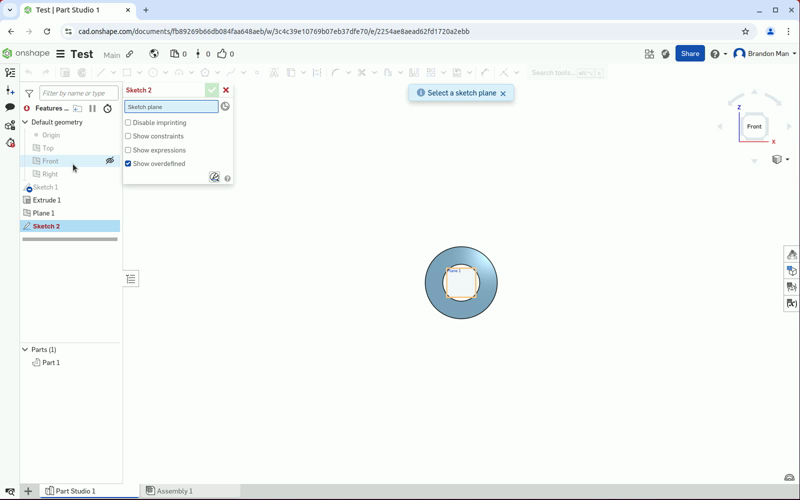
mouse_move(73, 215)
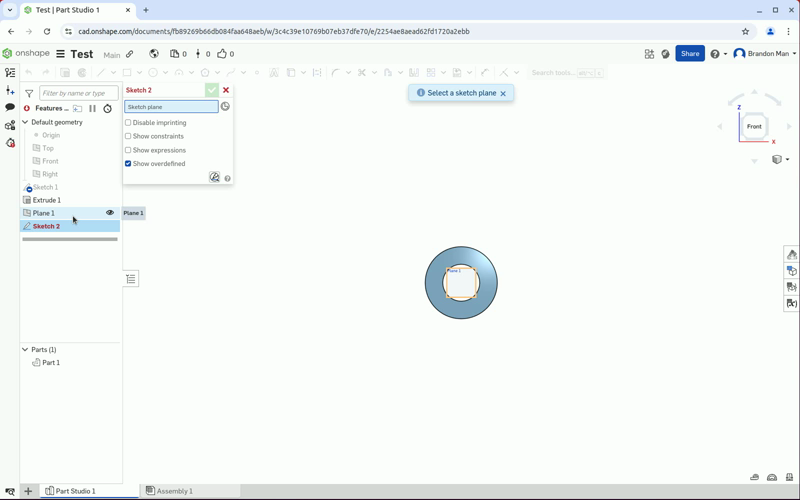
click(73, 215)
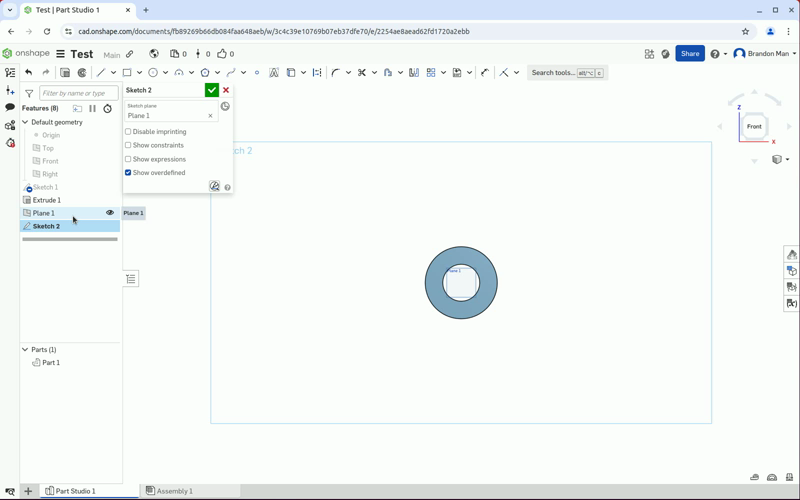
mouse_move(73, 352)
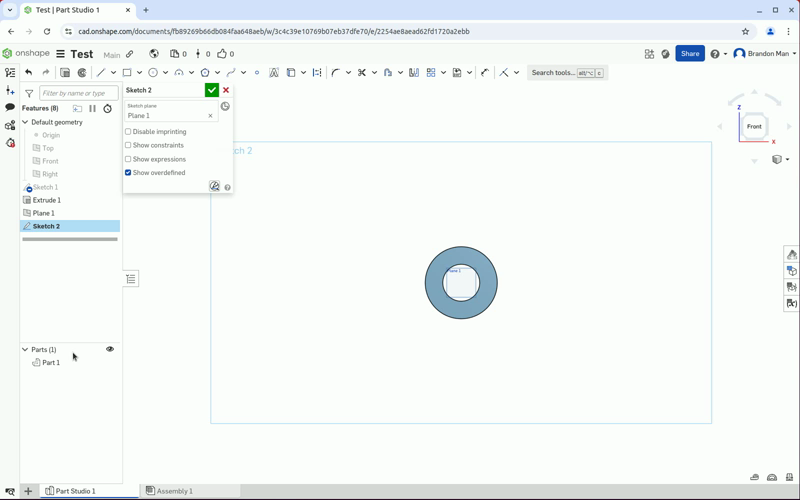
key(y)
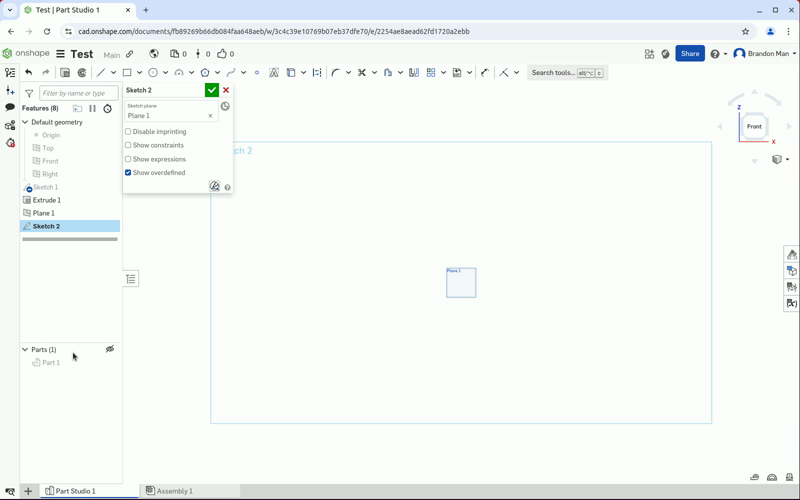
key(c)
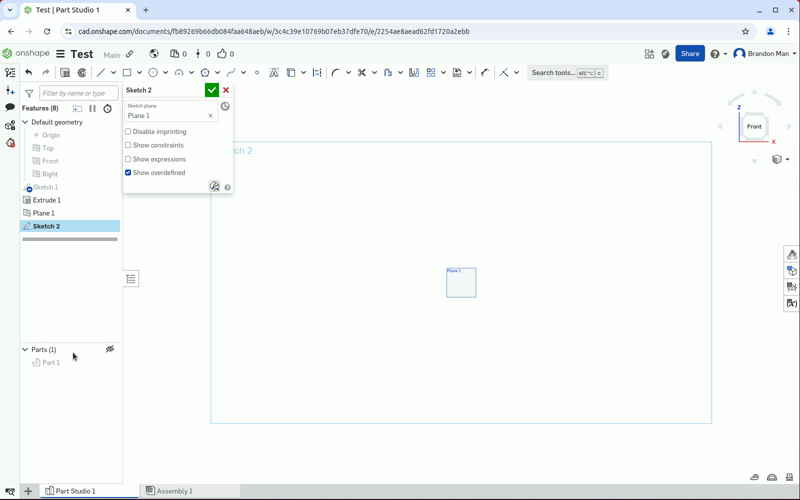
key_down(shift)
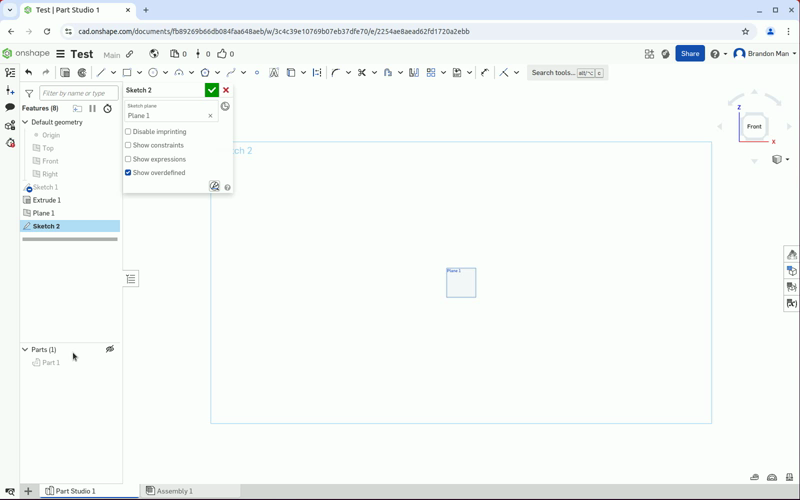
mouse_move(461, 282)
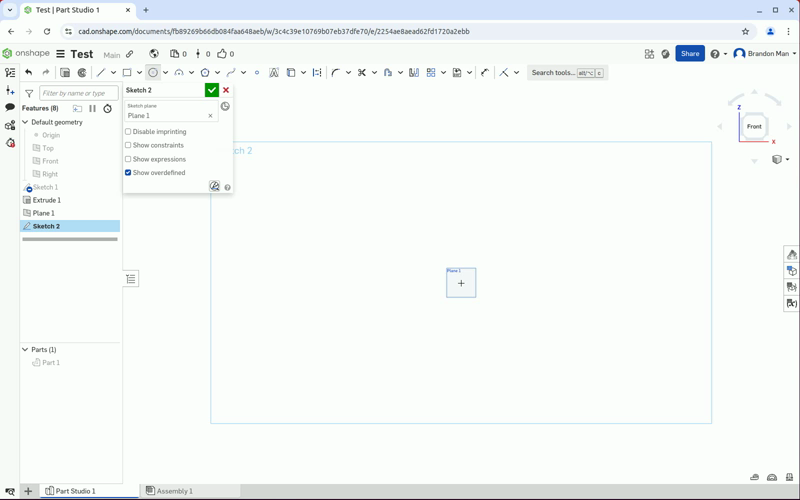
click(461, 282)
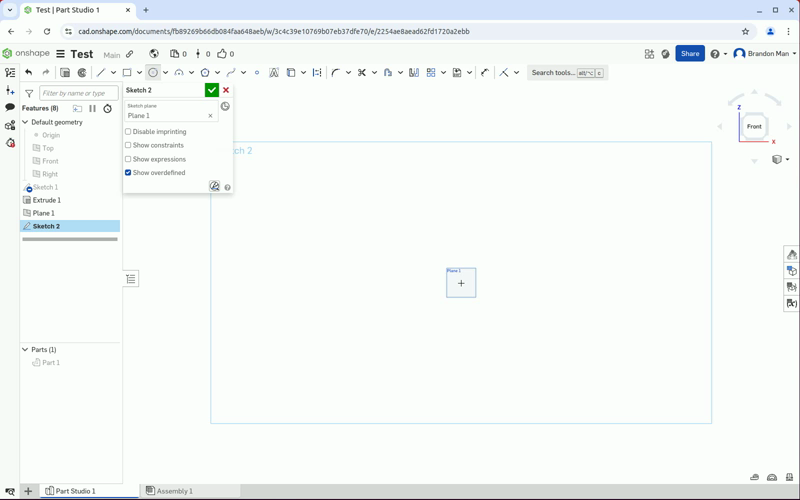
key_up(shift)
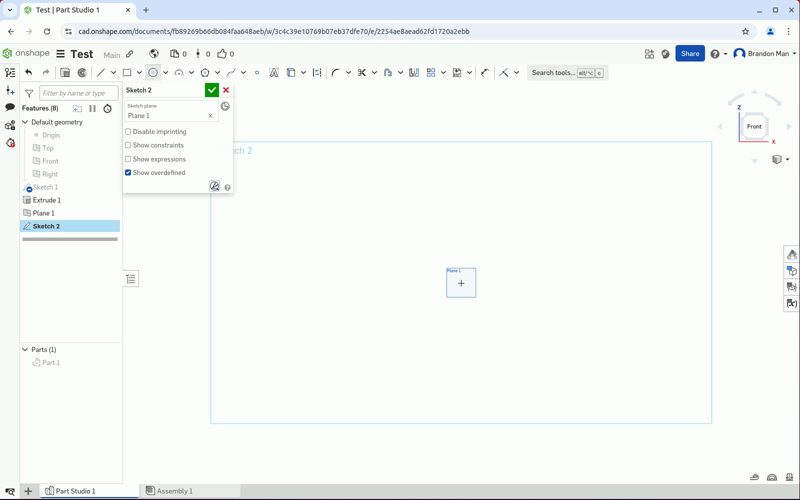
mouse_move(494, 282)
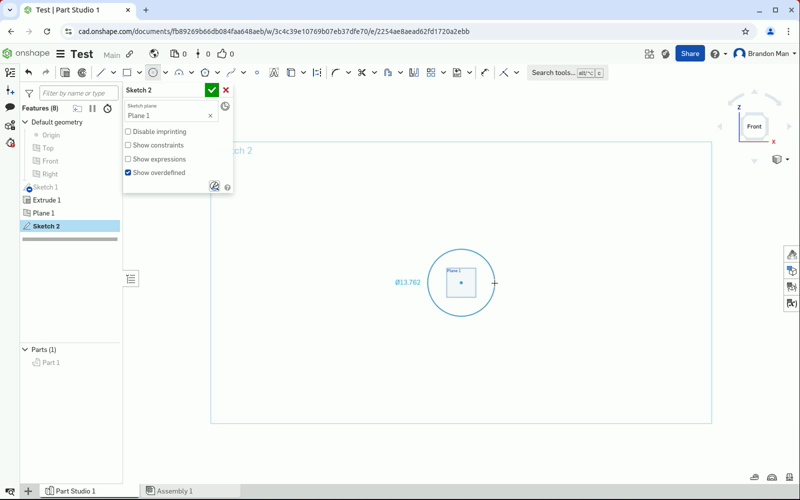
click(494, 282)
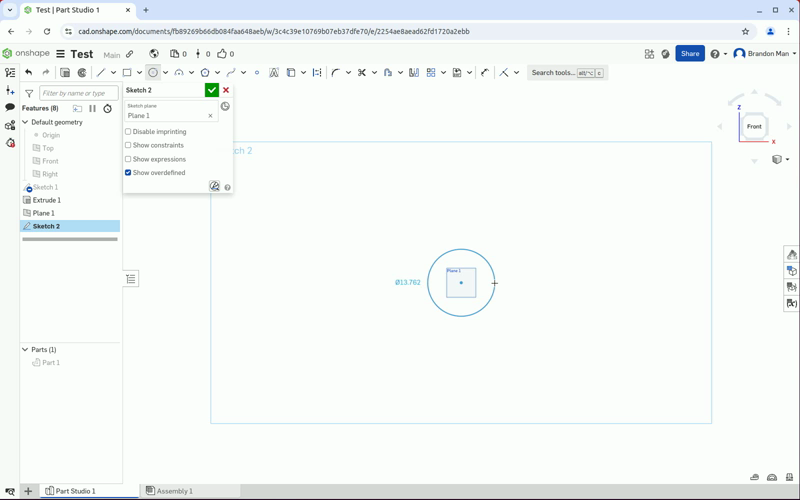
key(esc)
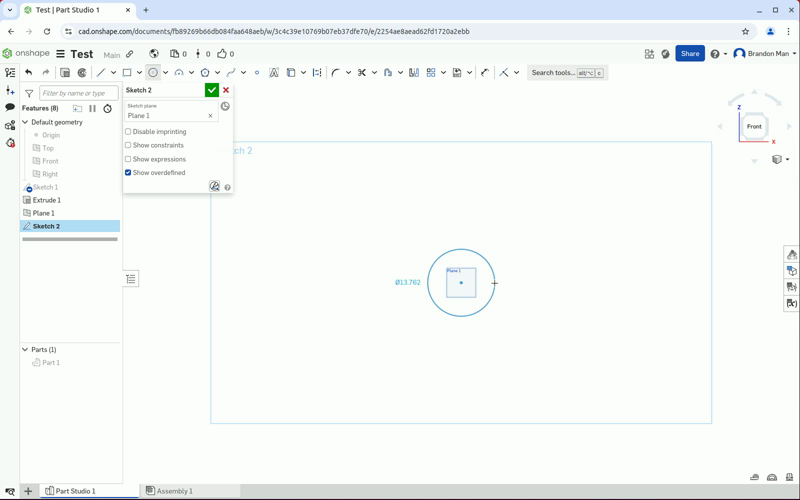
key(c)
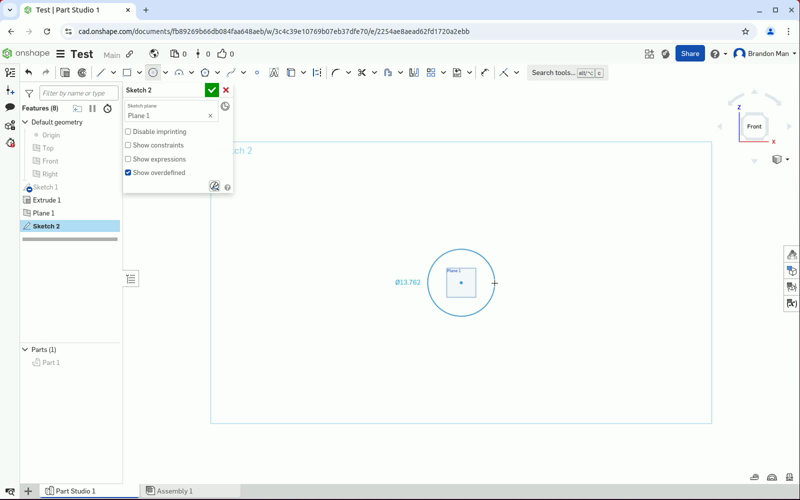
key_down(shift)
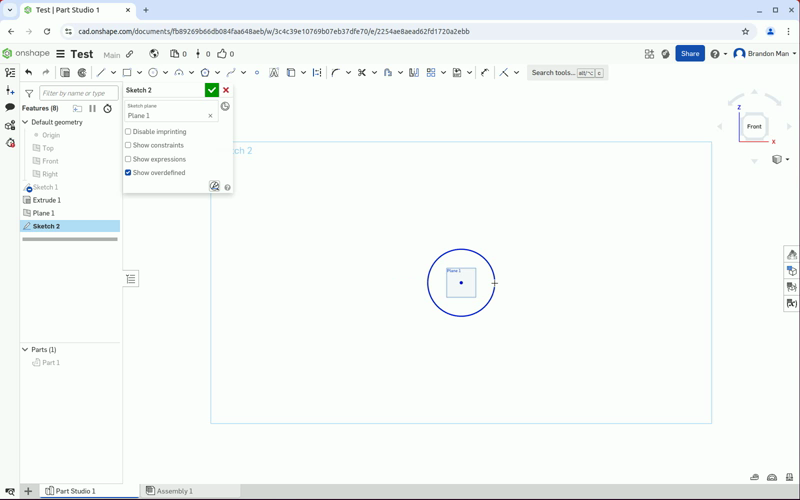
mouse_move(461, 282)
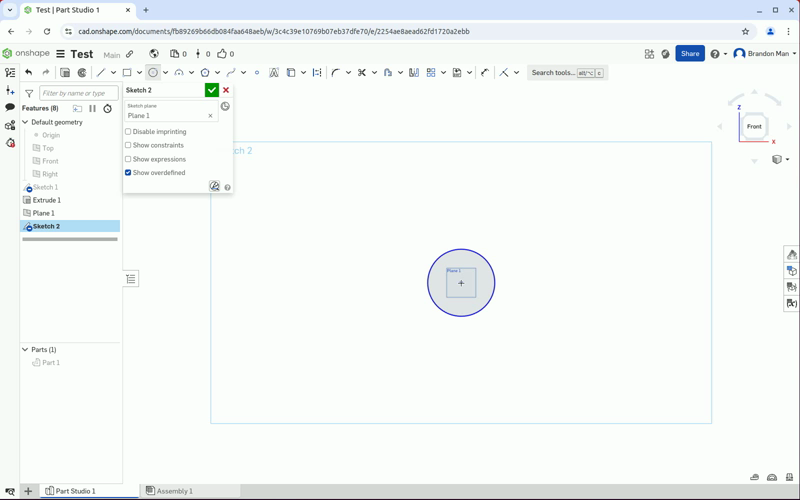
click(461, 282)
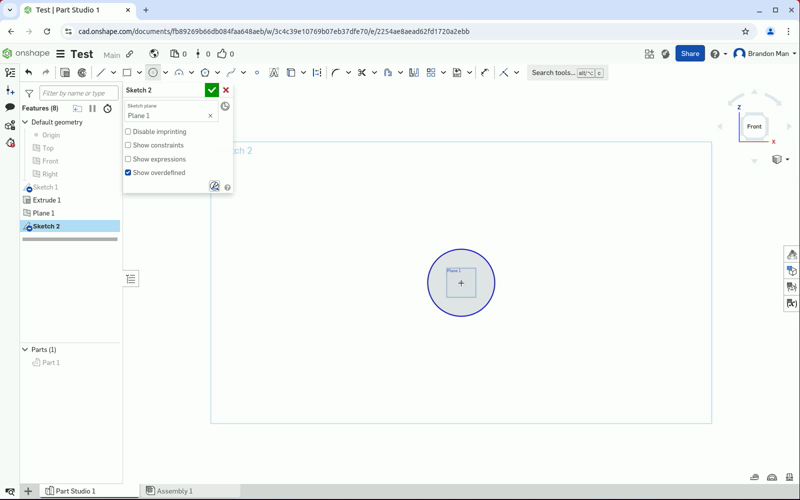
key_up(shift)
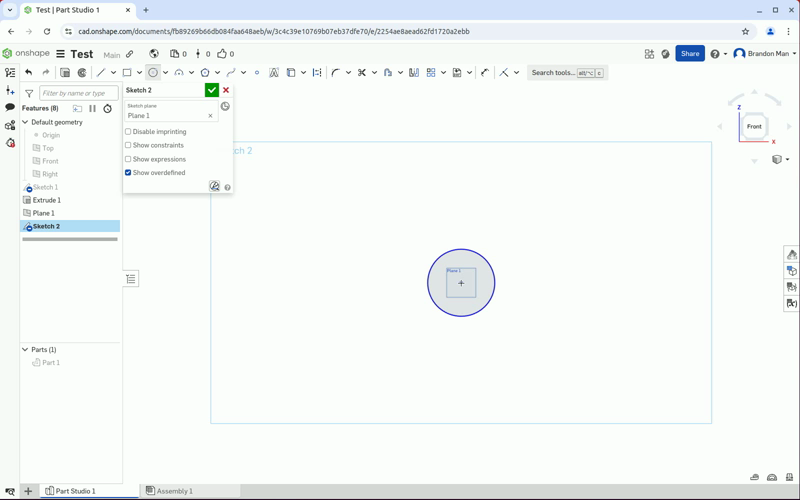
mouse_move(480, 282)
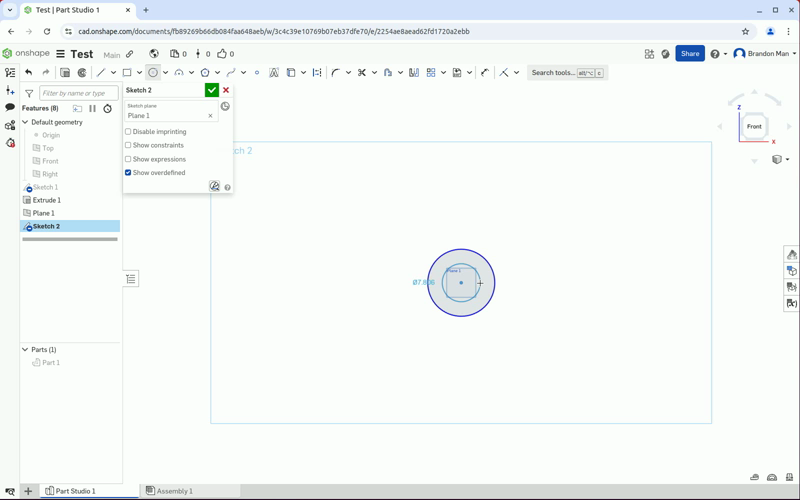
click(480, 282)
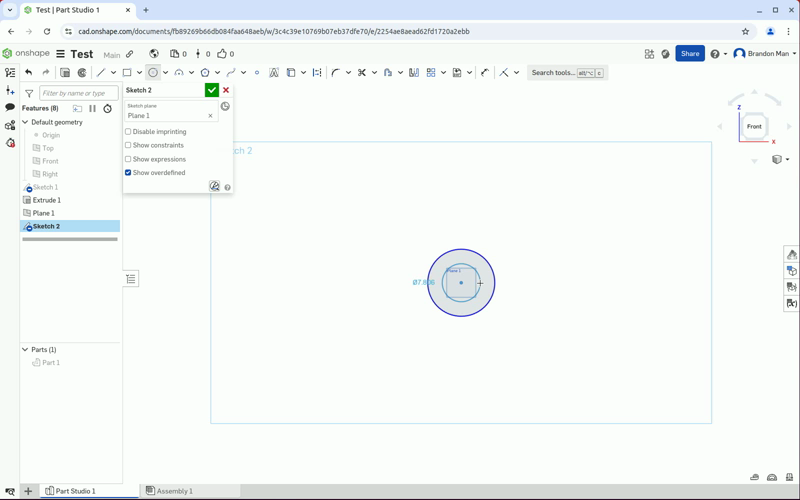
key(esc)
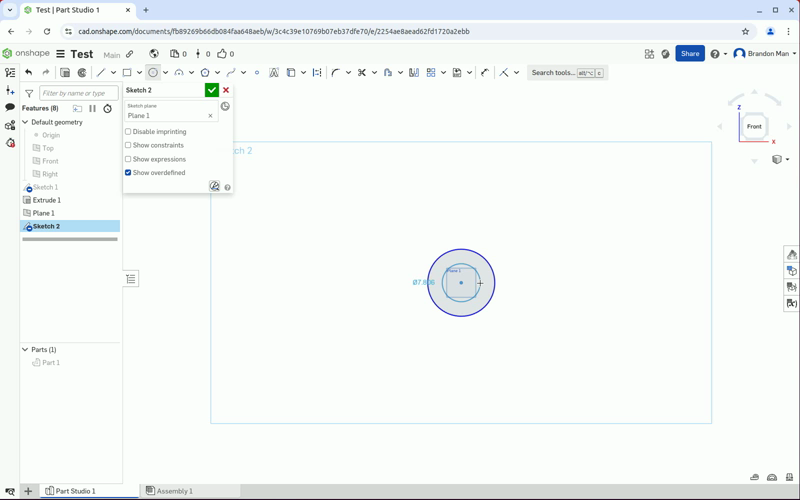
mouse_move(462, 259)
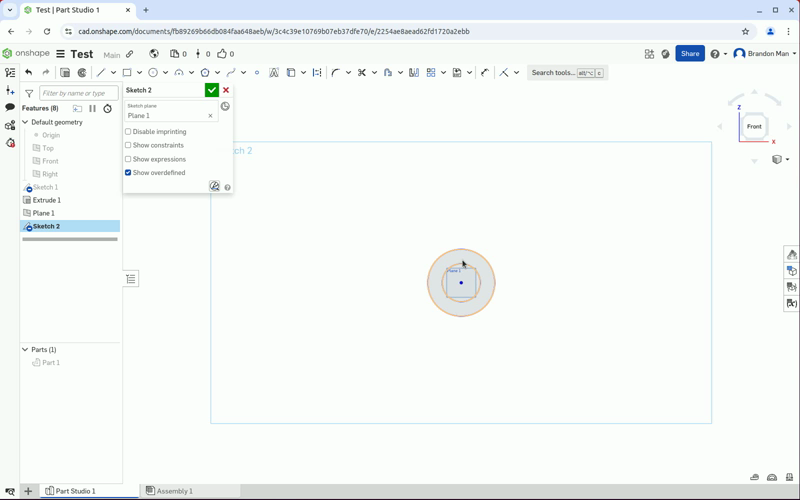
click(462, 259)
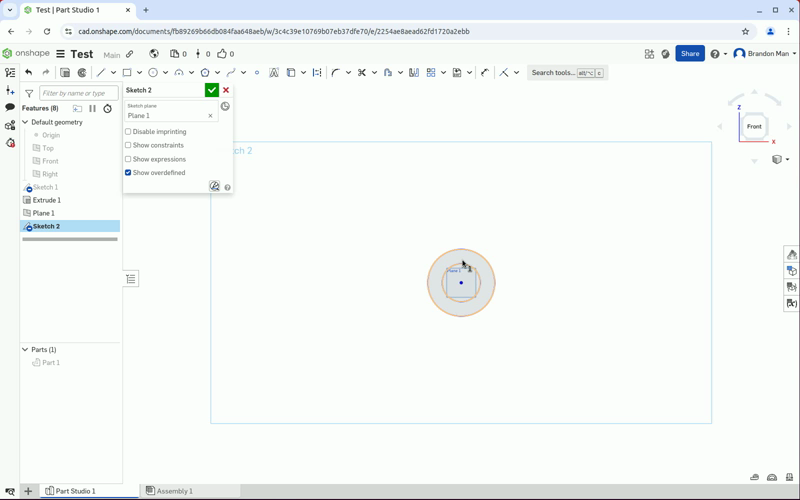
mouse_move(73, 352)
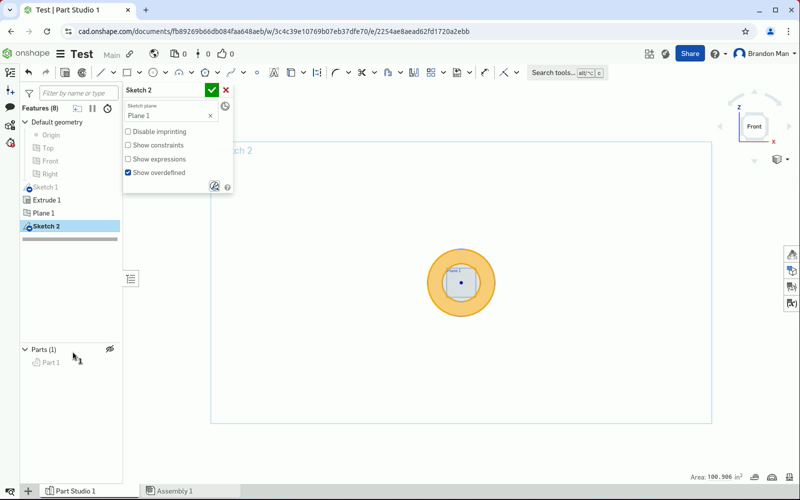
key(shift+y)
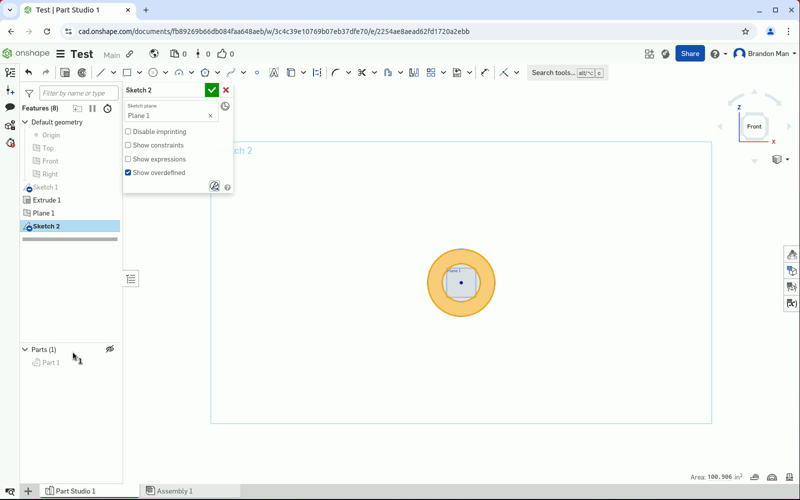
key(shift+e)
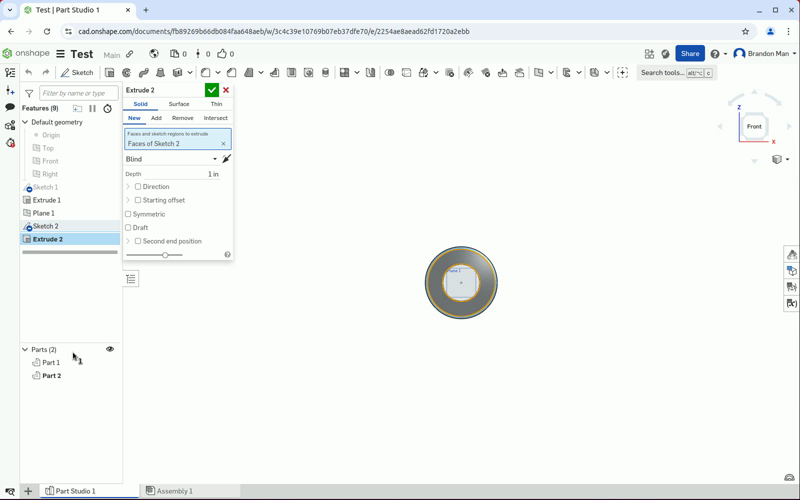
mouse_move(143, 106)
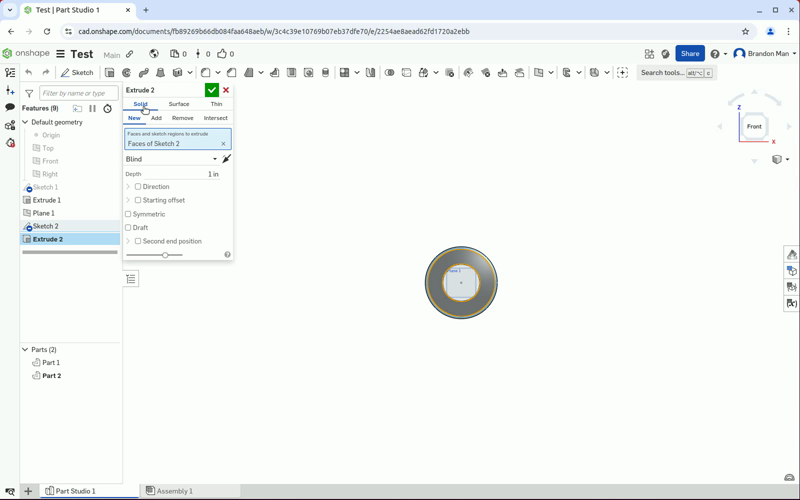
click(143, 106)
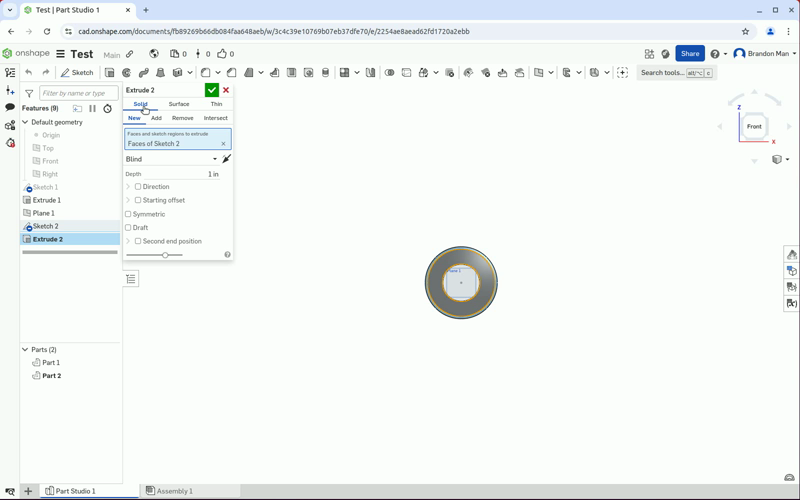
mouse_move(137, 120)
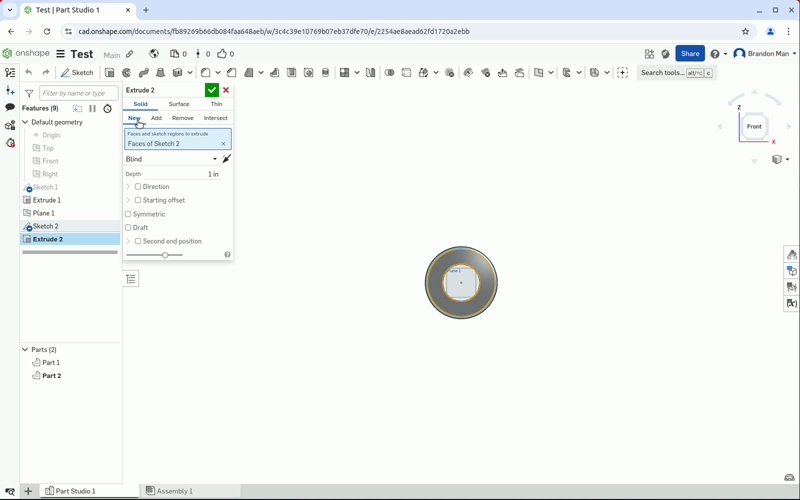
click(137, 120)
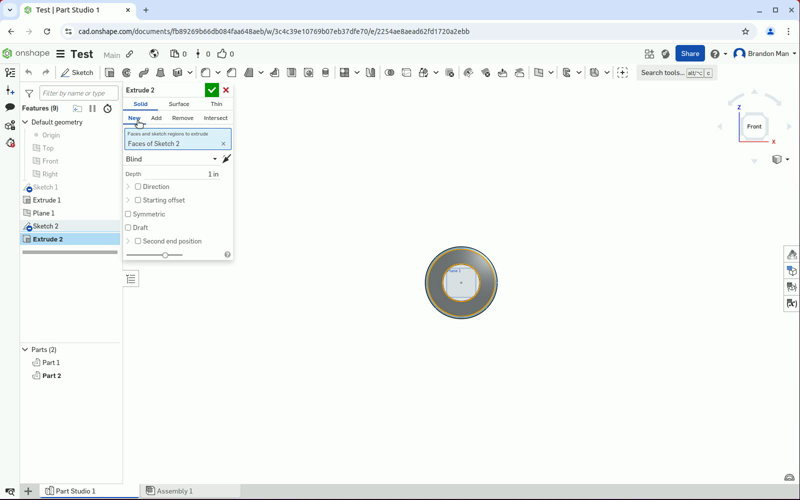
key(tab, 4)
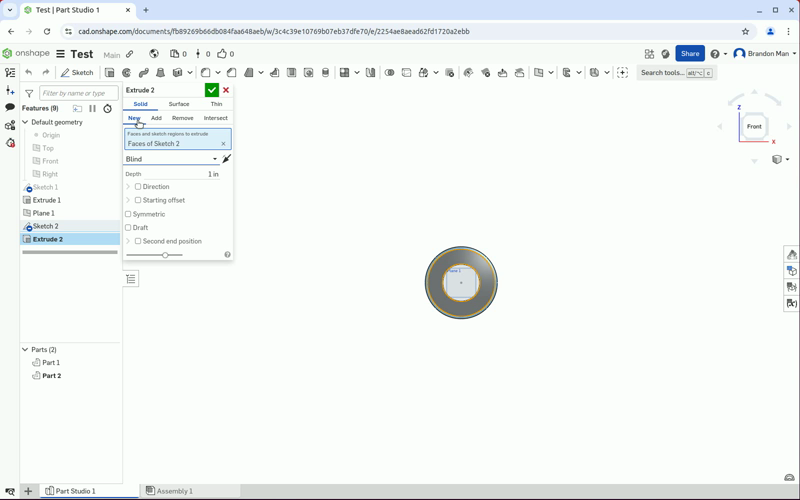
text(0.963)
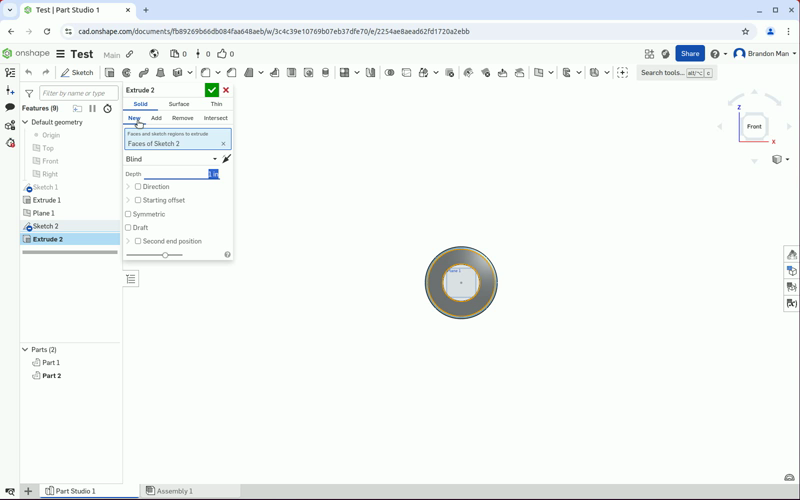
key(enter)
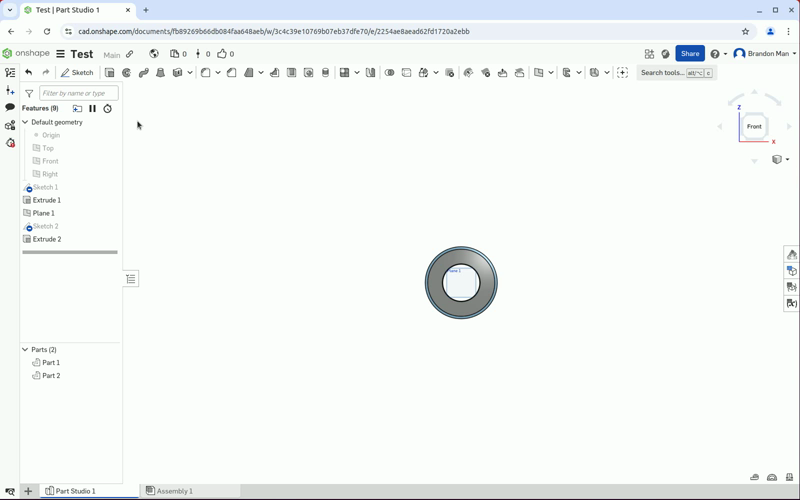
key(shift+h)
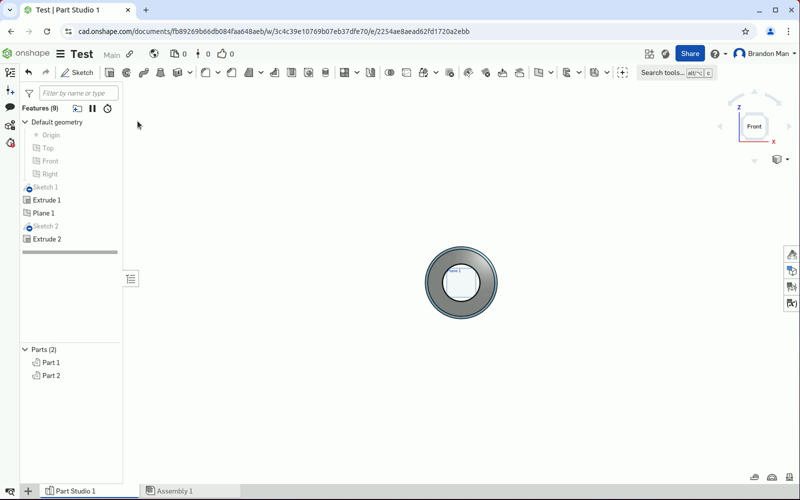
key(shift+h)
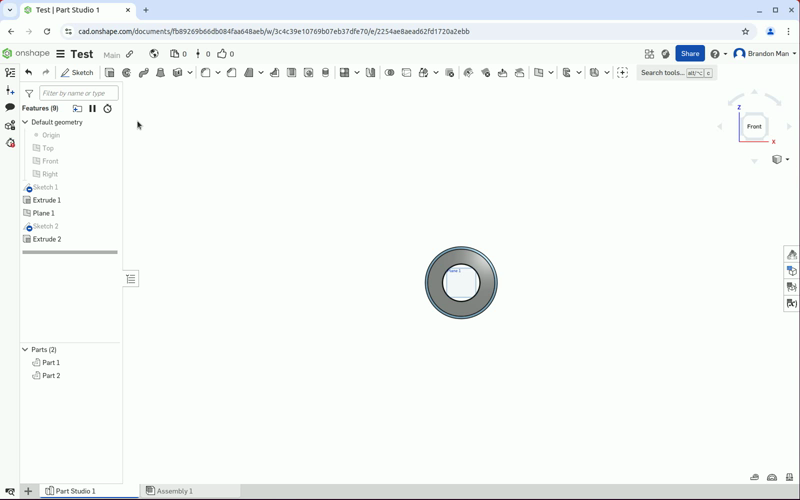
key(shift+7)
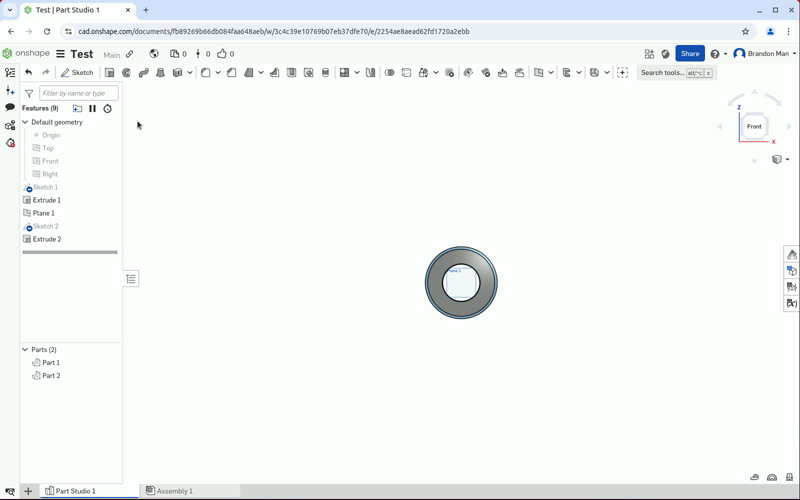
key(left, 2)
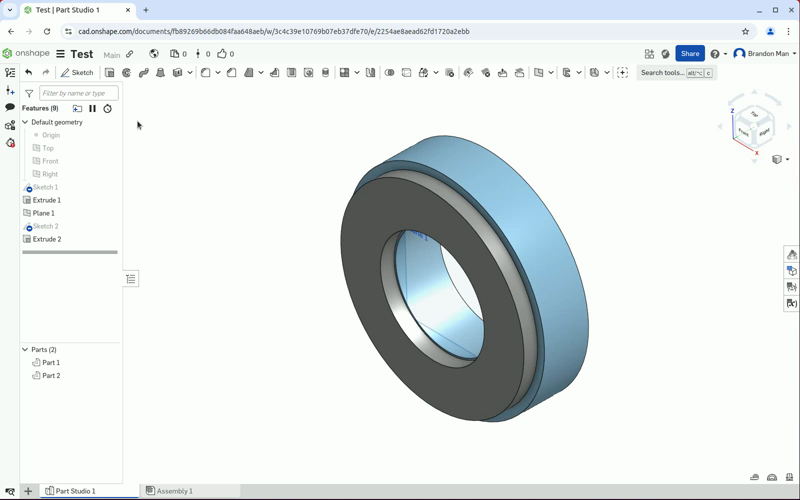
key(down, 2)
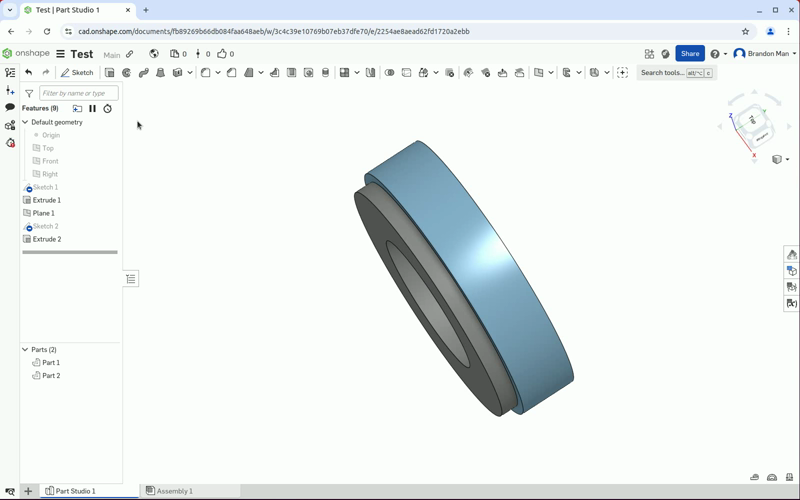
key(up, 2)
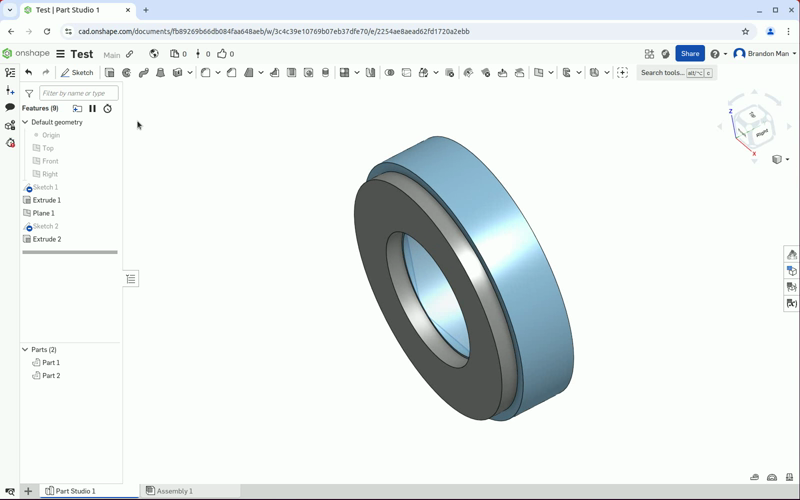
key(right, 2)
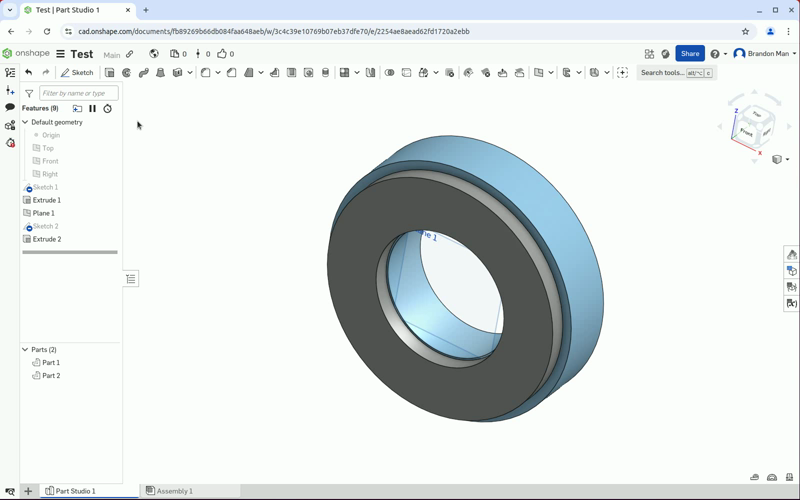
mouse_move(73, 189)
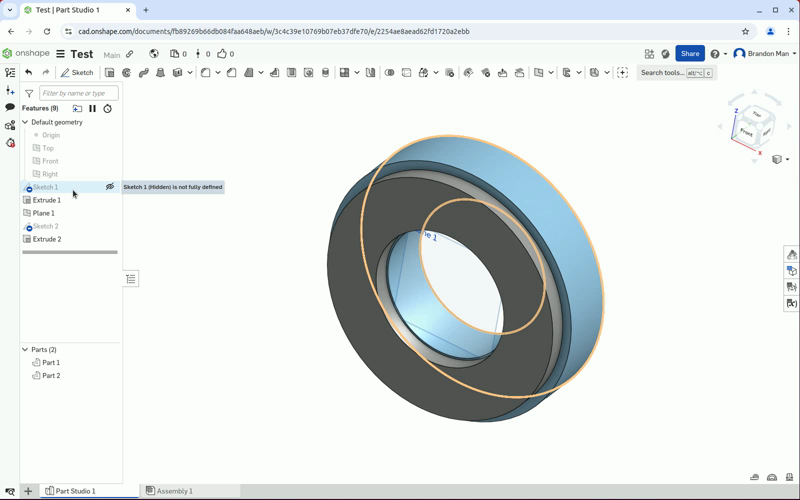
click(73, 189)